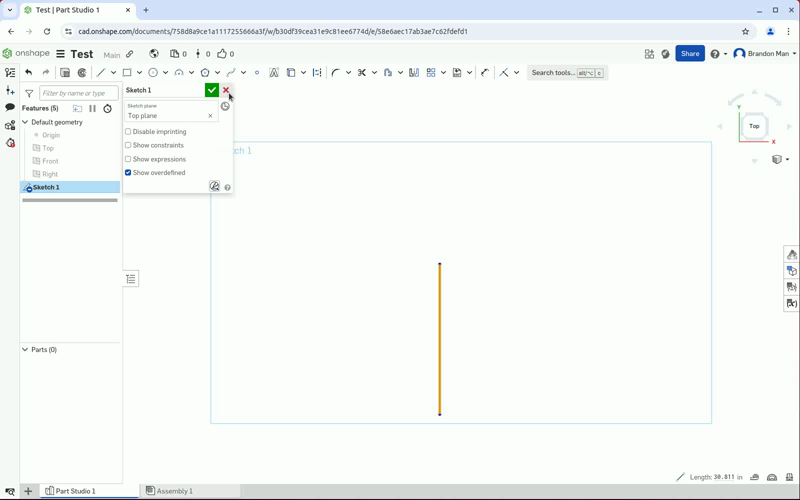
key(shift+h)
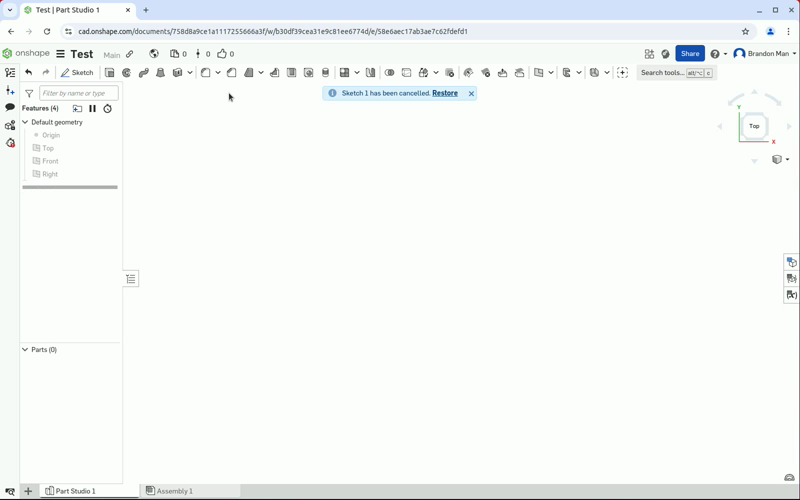
mouse_move(73, 352)
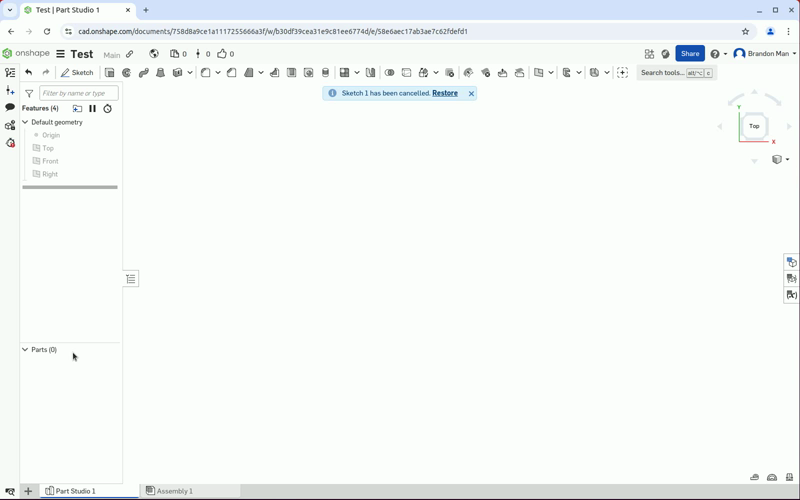
key(y)
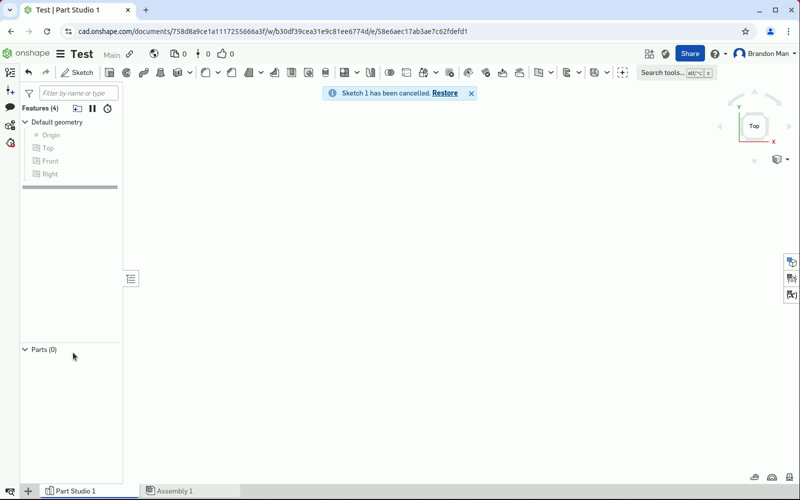
key(shift+p)
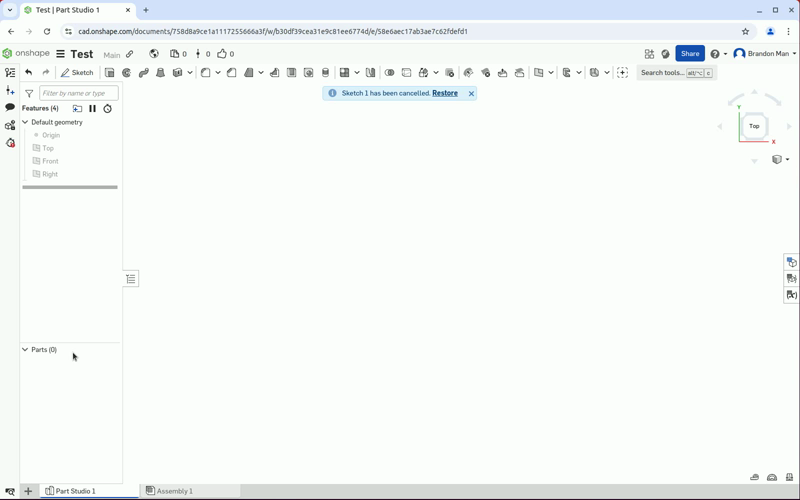
key(space)
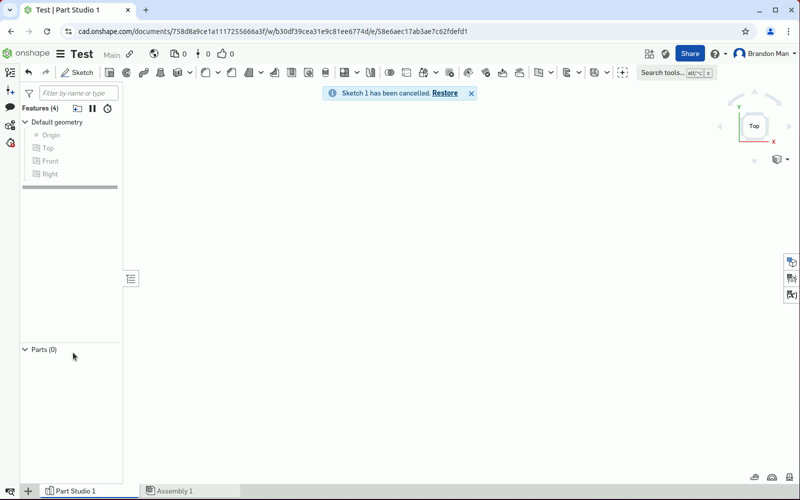
key_down(shift)
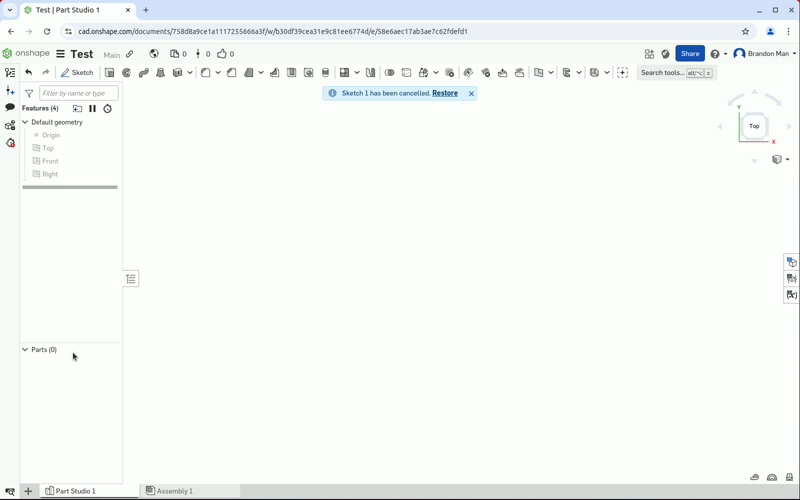
key(up)
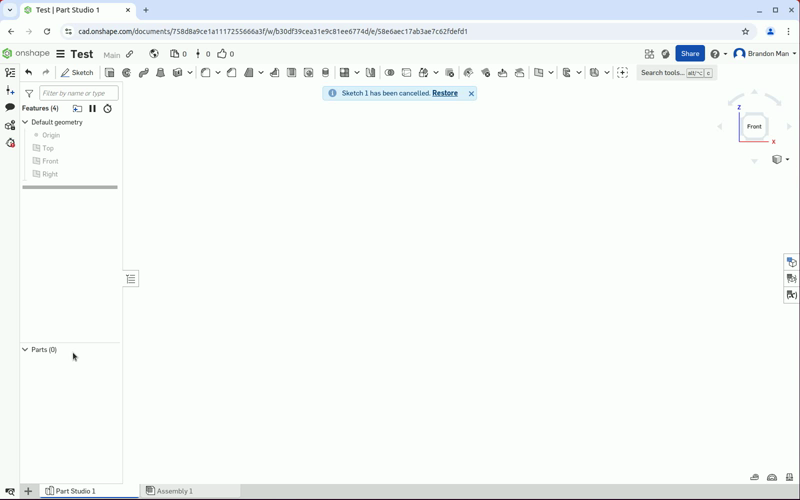
key_up(shift)
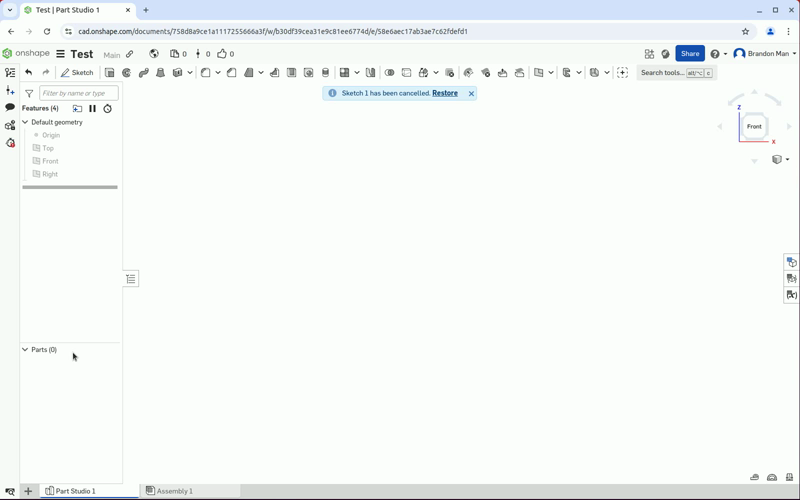
mouse_move(73, 352)
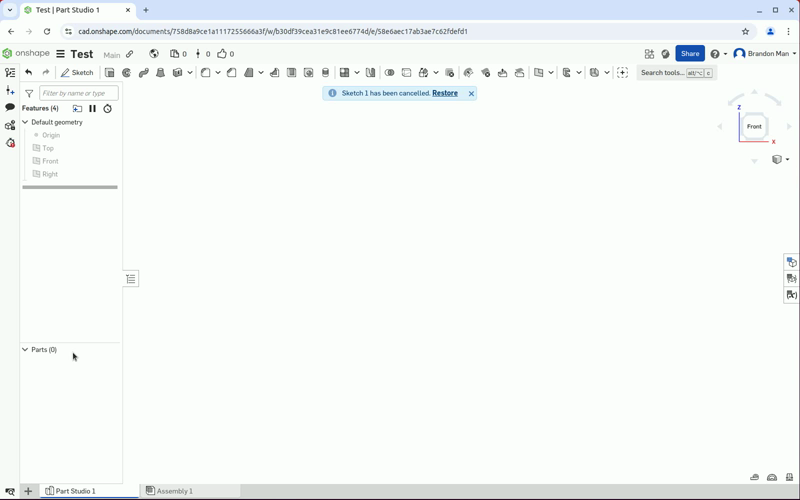
key(shift+y)
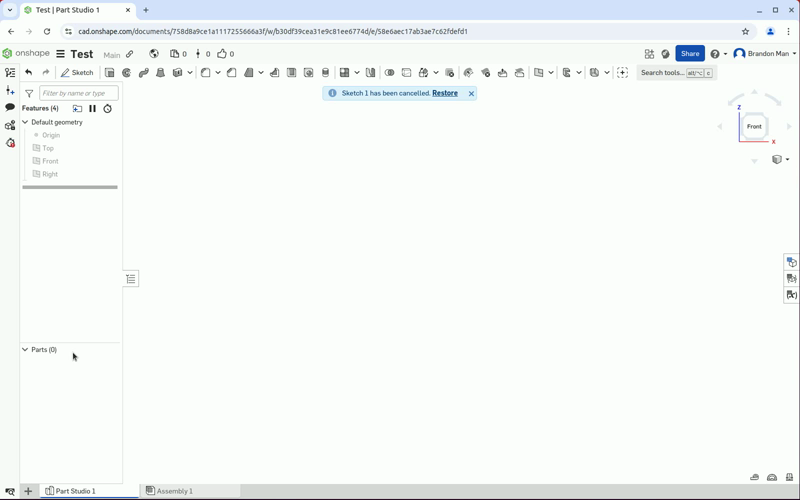
key(shift+s)
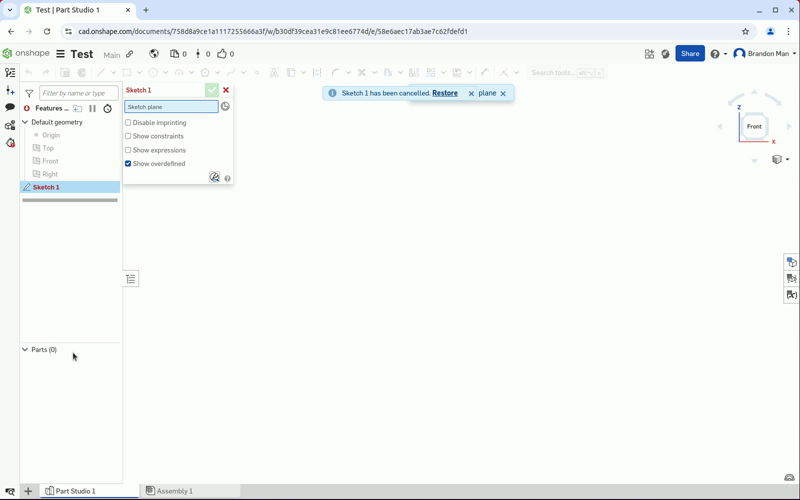
mouse_move(73, 163)
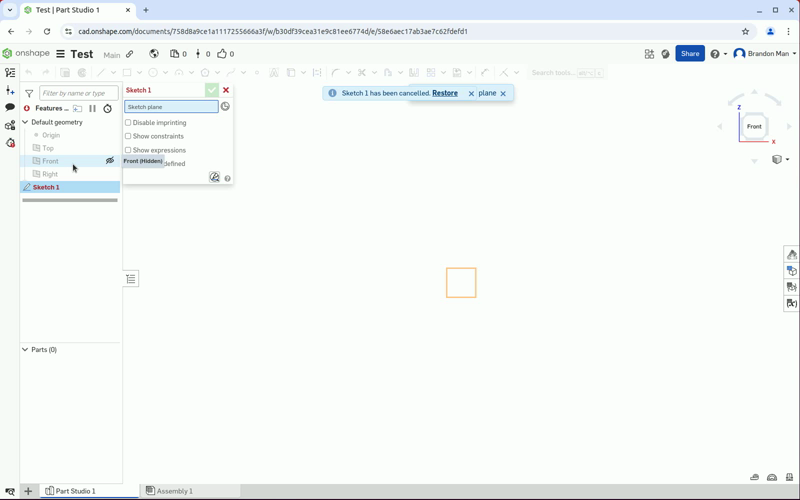
click(73, 163)
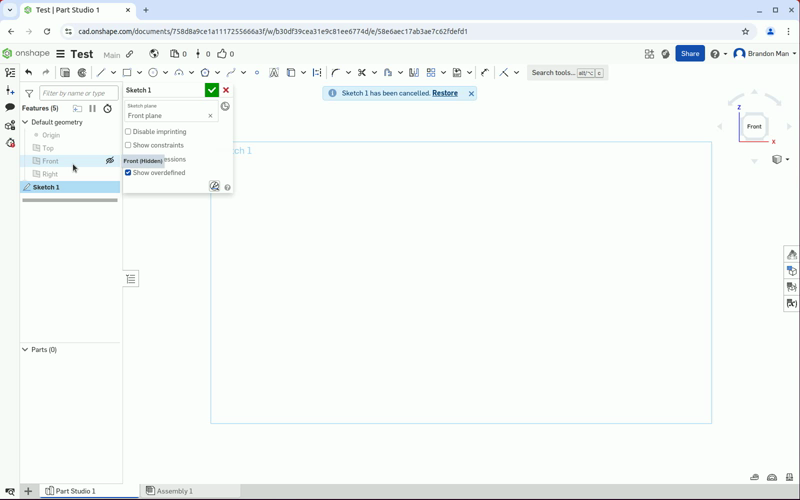
mouse_move(73, 352)
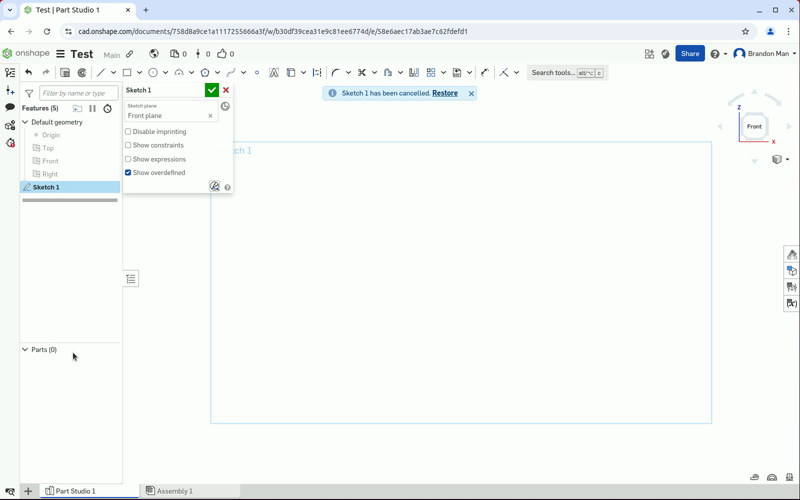
key(y)
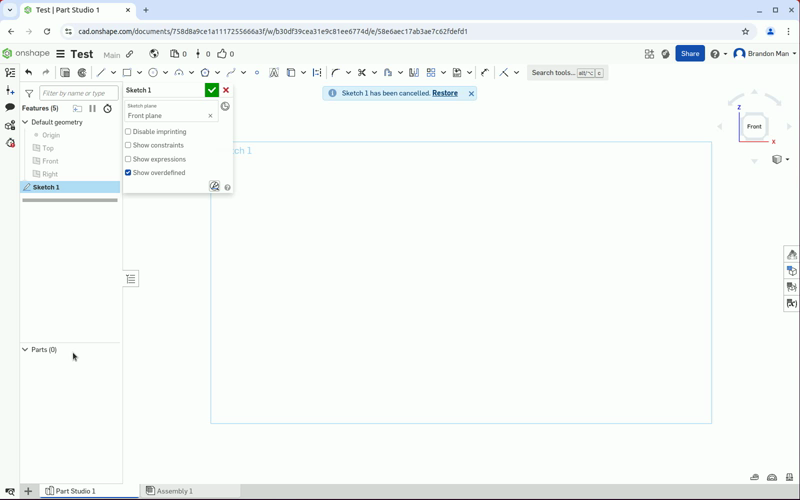
key(l)
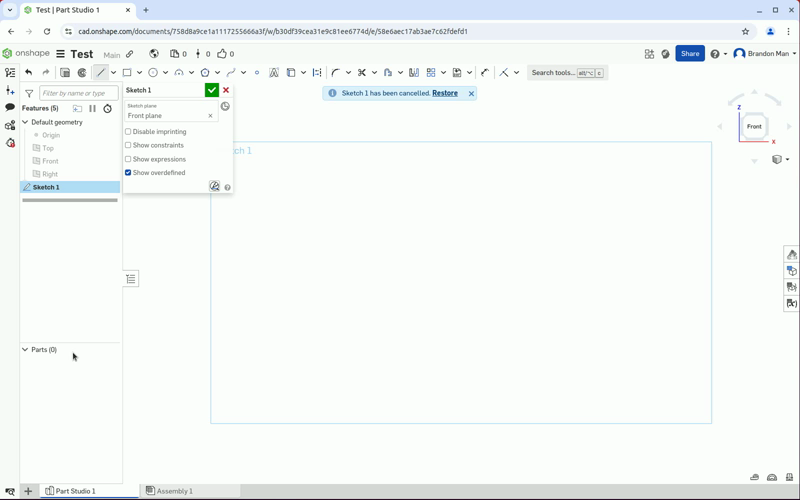
key_down(shift)
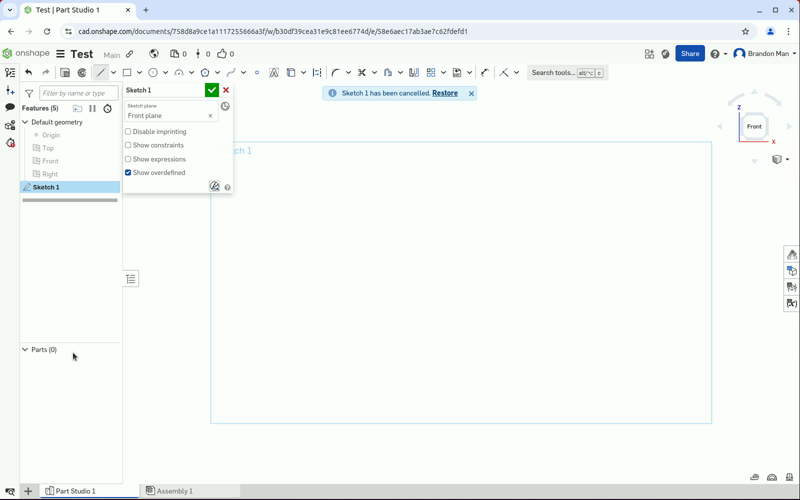
mouse_move(392, 246)
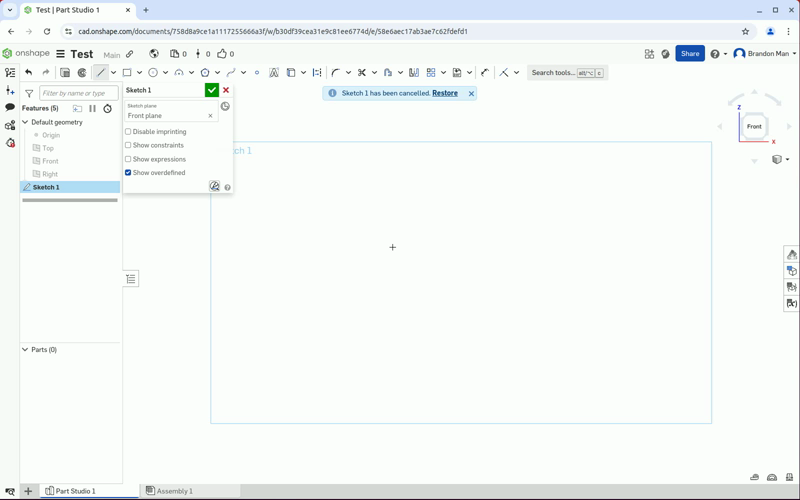
click(392, 246)
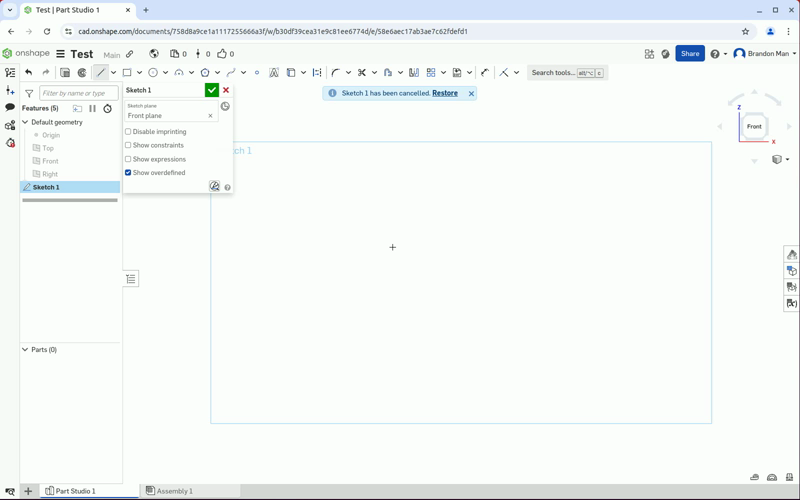
key_up(shift)
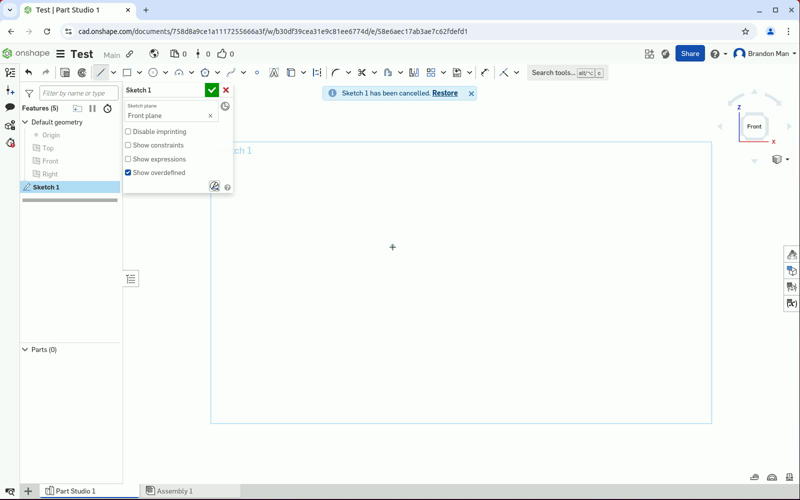
key_down(shift)
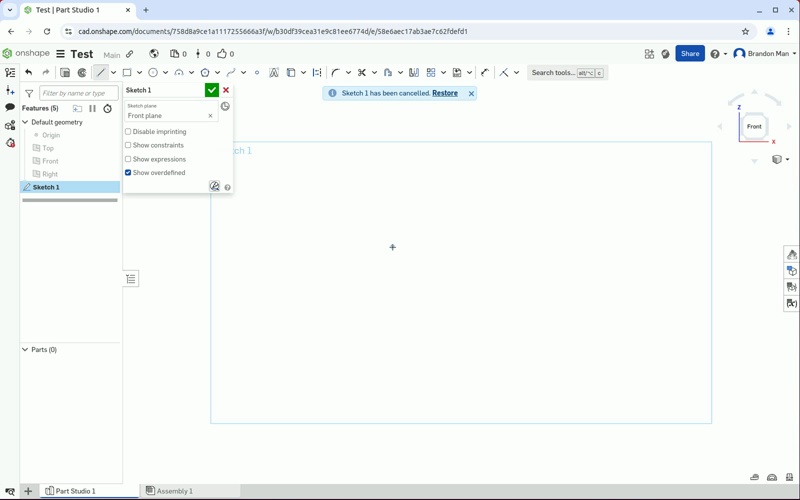
mouse_move(422, 246)
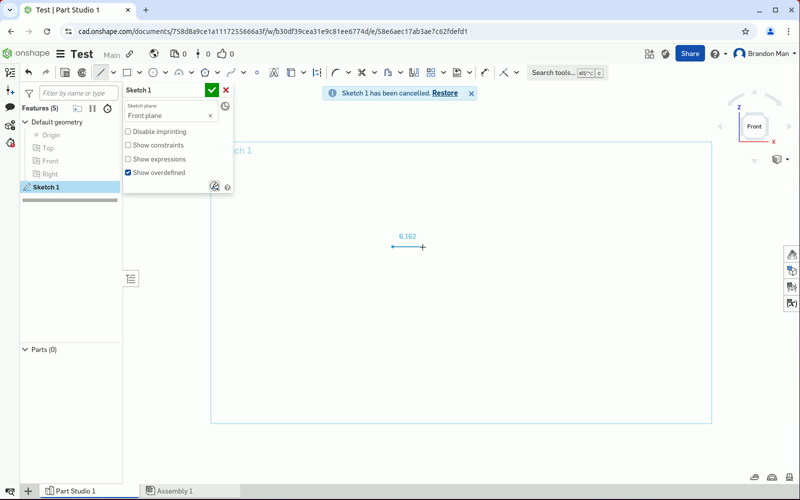
mouse_move(414, 246)
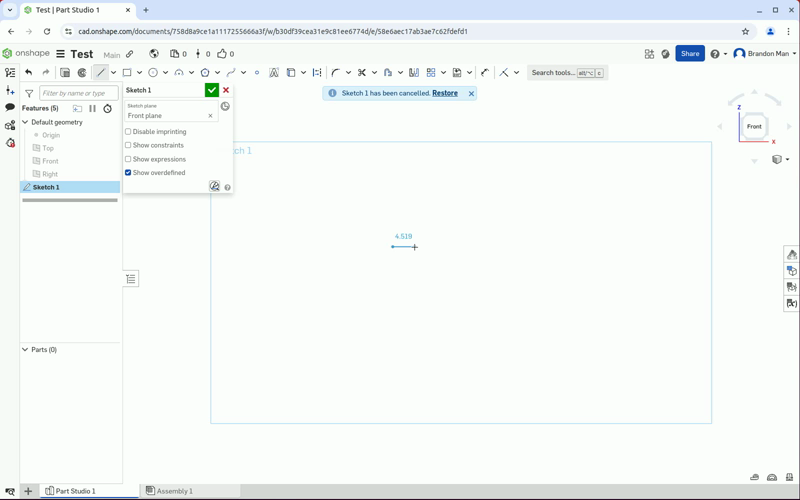
click(414, 246)
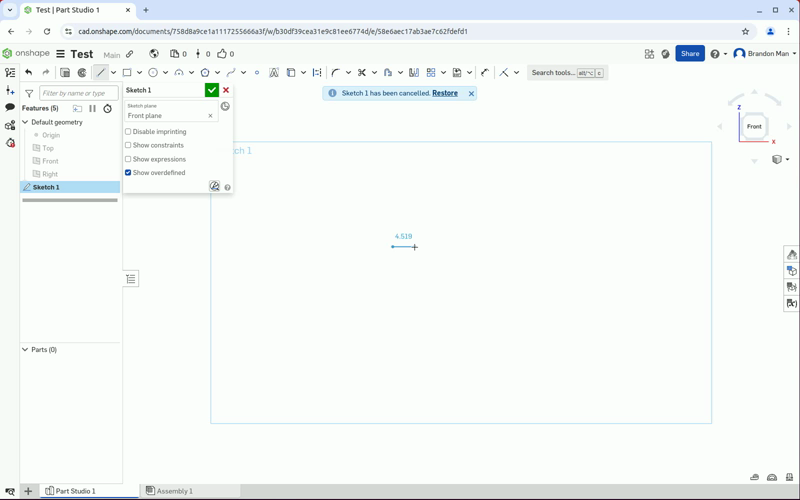
key_up(shift)
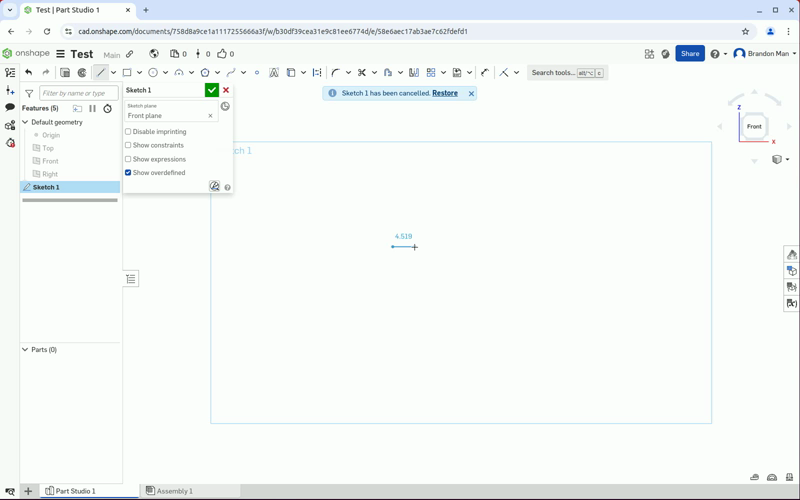
key_down(shift)
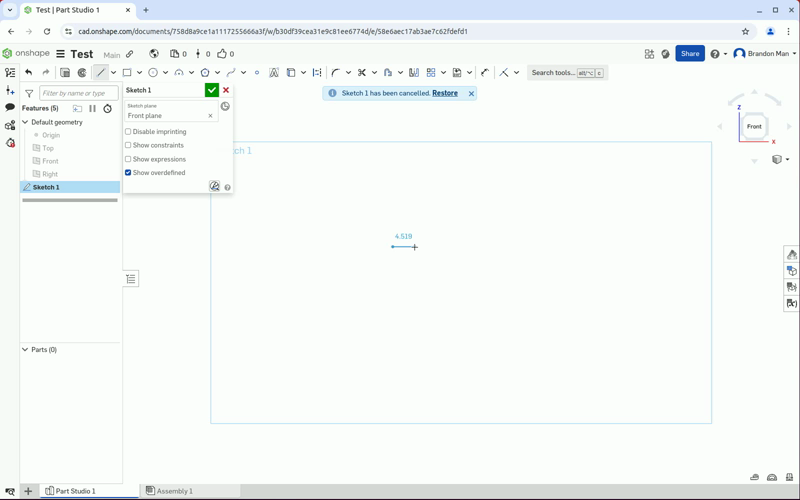
mouse_move(444, 246)
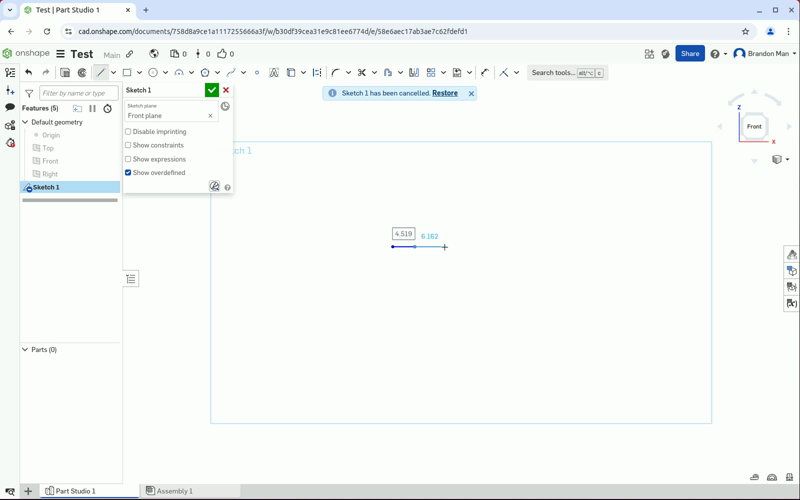
mouse_move(414, 209)
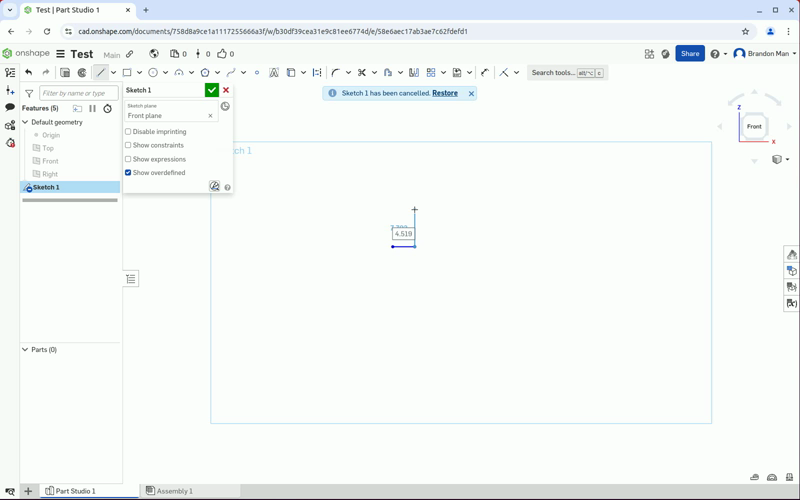
click(414, 209)
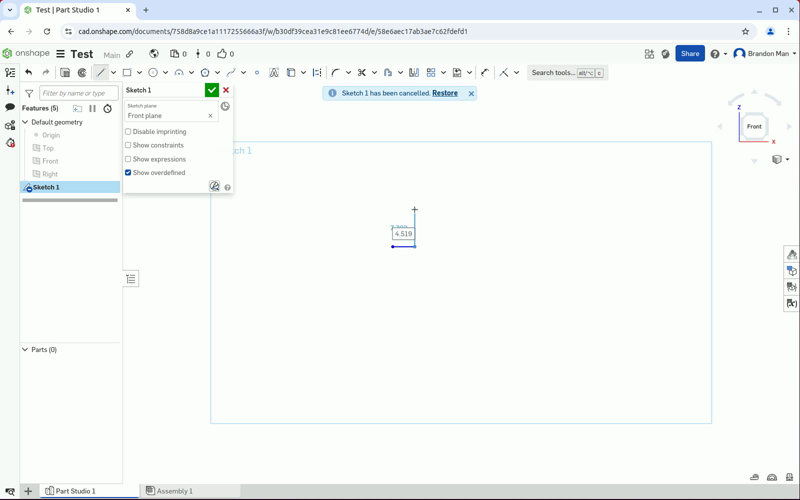
key_up(shift)
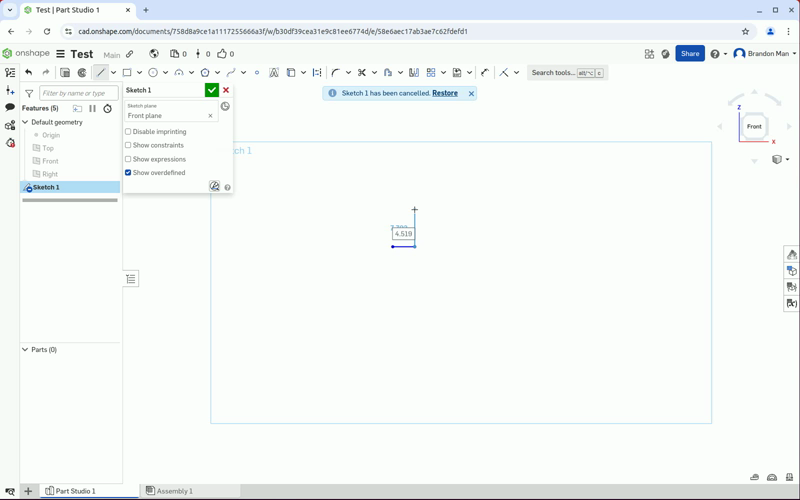
key_down(shift)
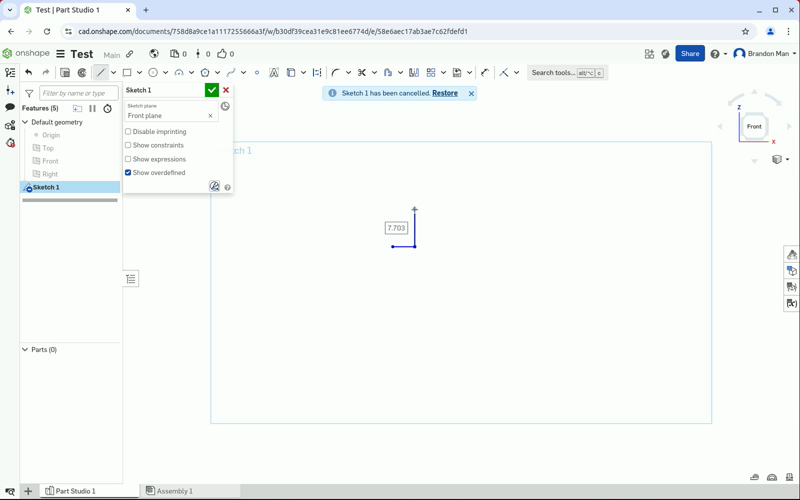
mouse_move(444, 209)
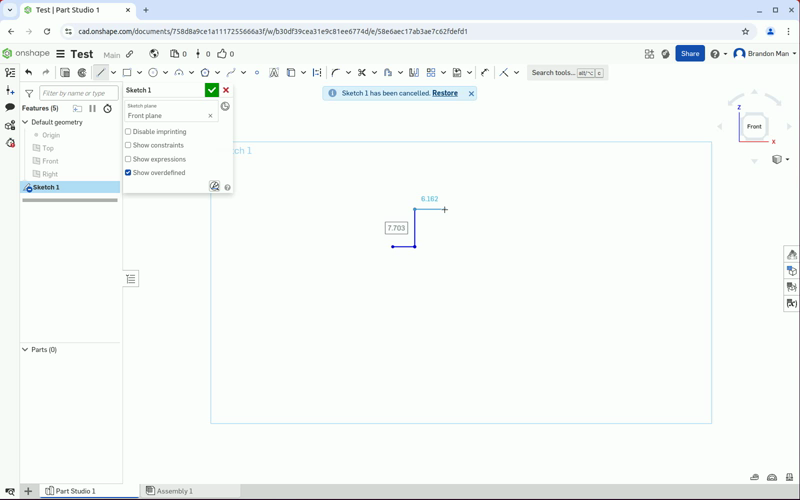
mouse_move(392, 209)
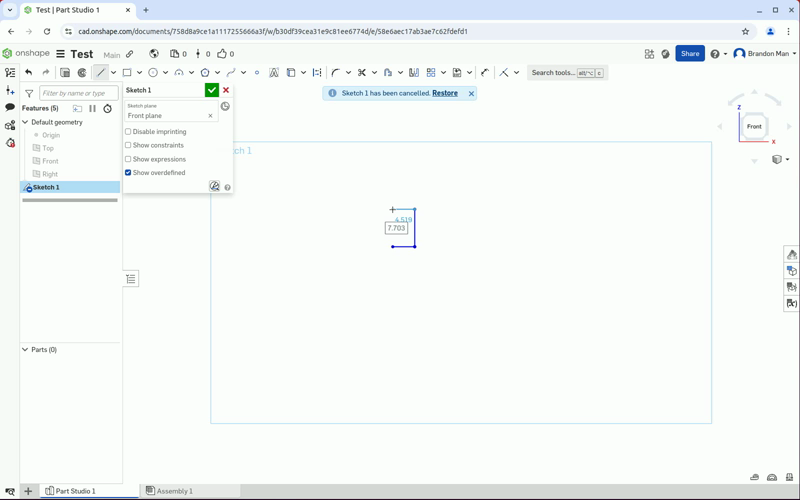
click(392, 209)
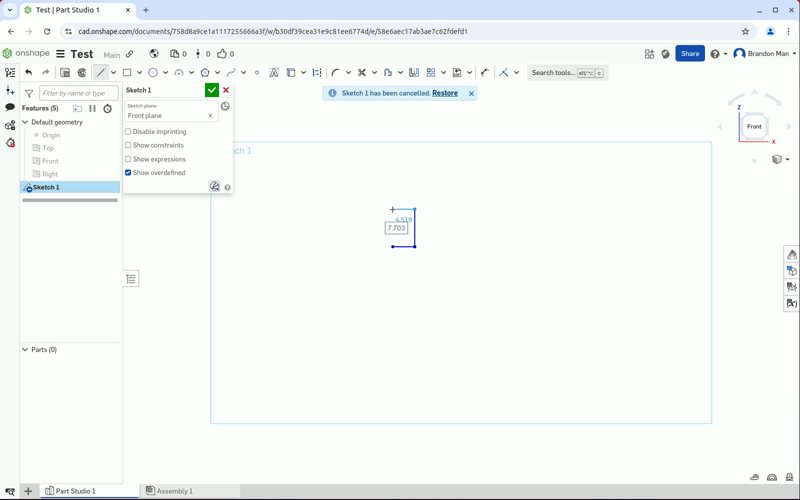
key_up(shift)
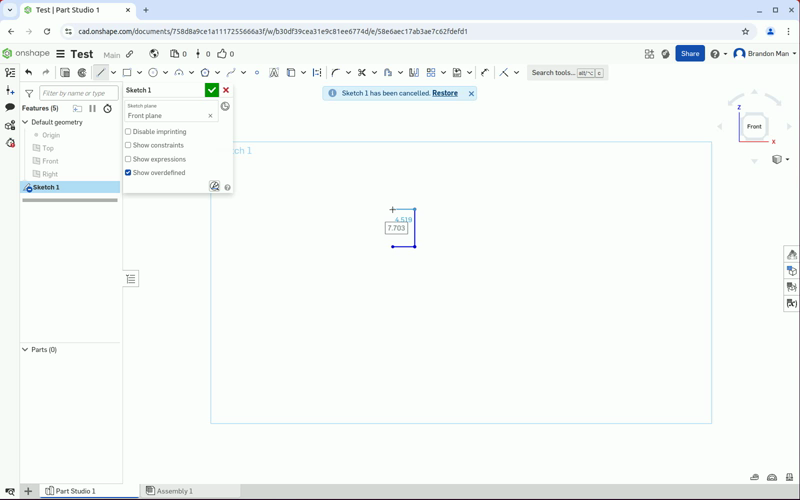
mouse_move(422, 209)
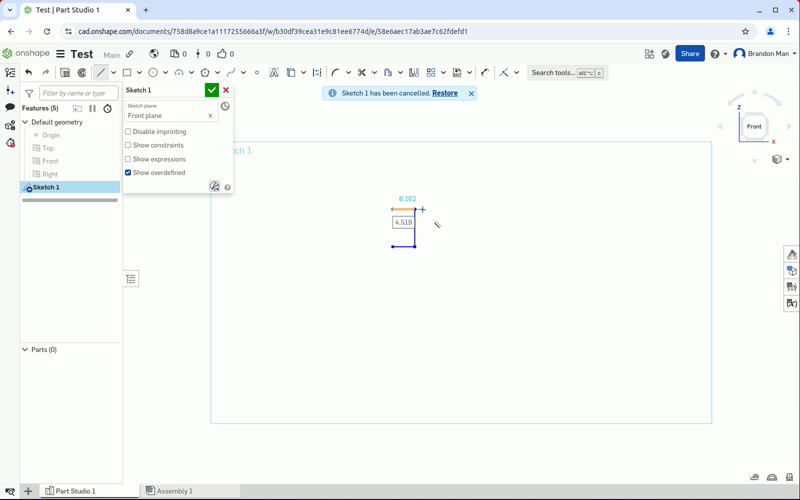
key_down(shift)
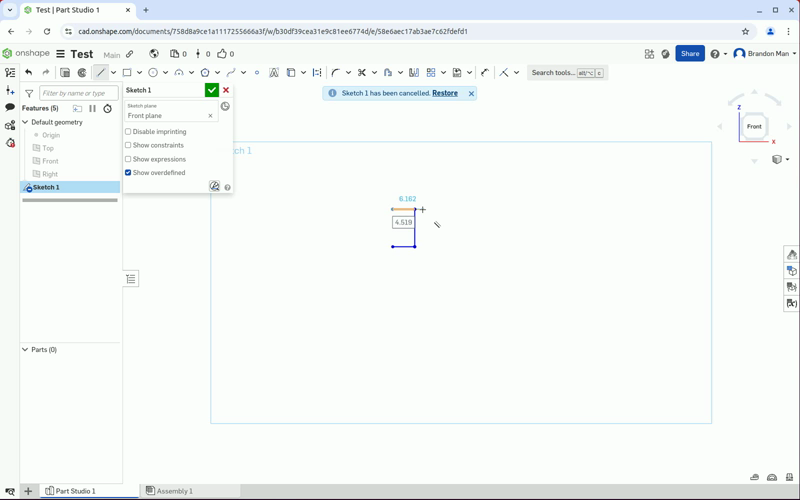
mouse_move(392, 246)
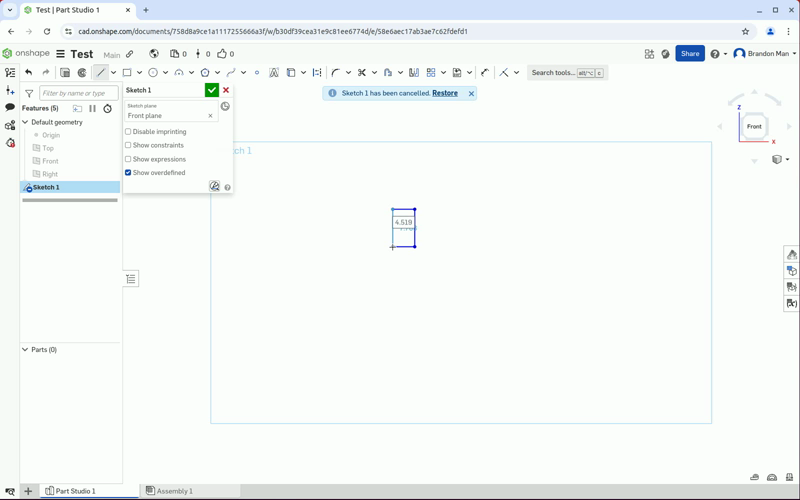
key_up(shift)
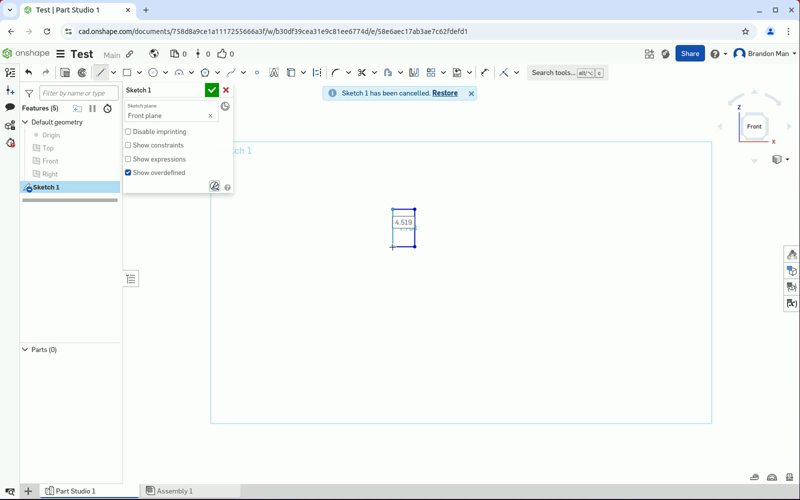
click(392, 246)
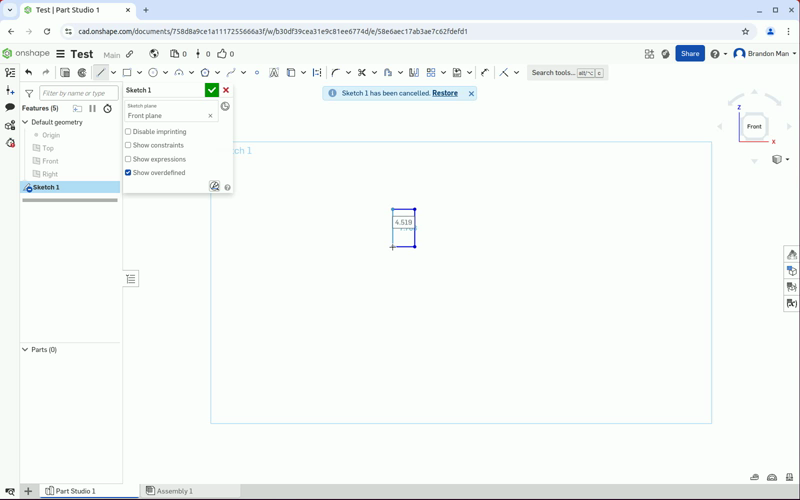
key(esc)
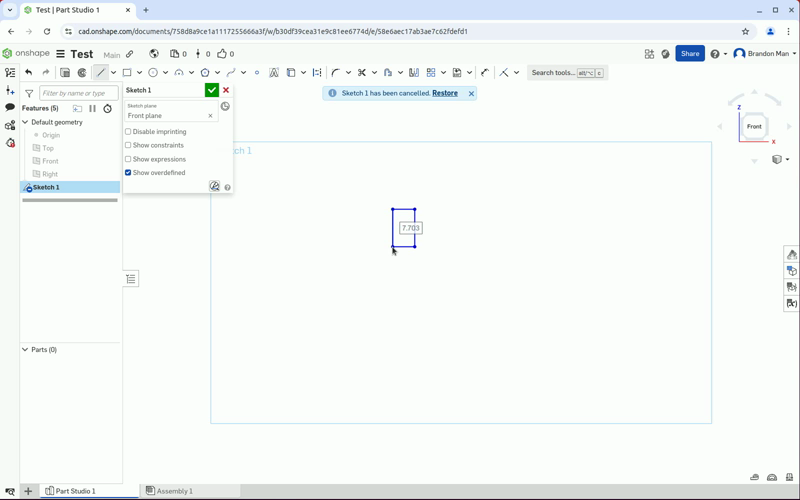
mouse_move(405, 232)
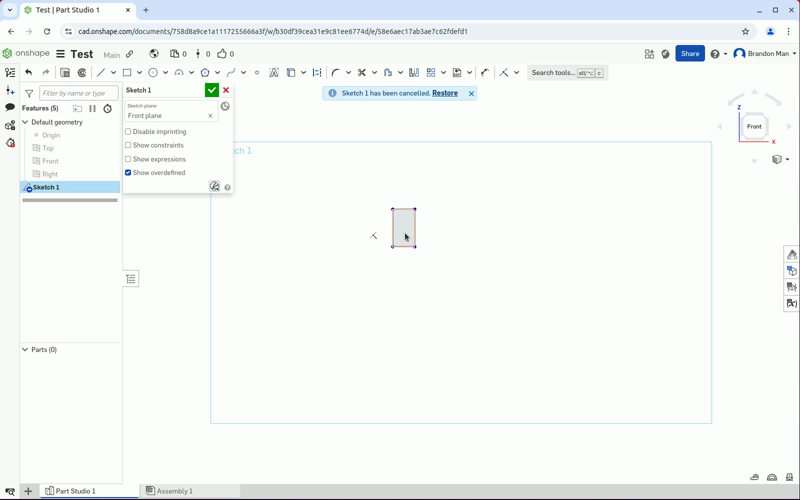
scroll(6)
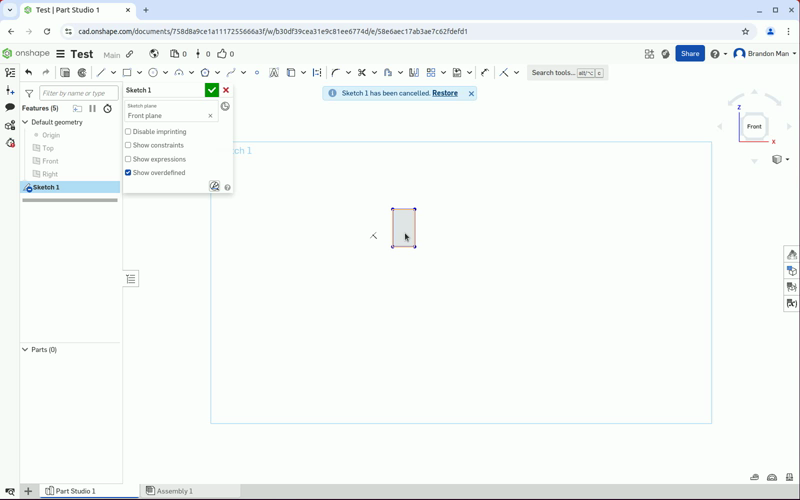
scroll(6)
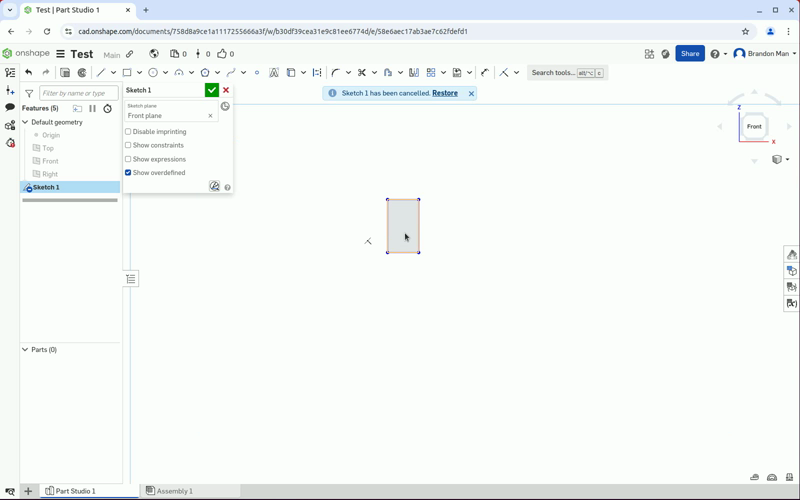
scroll(6)
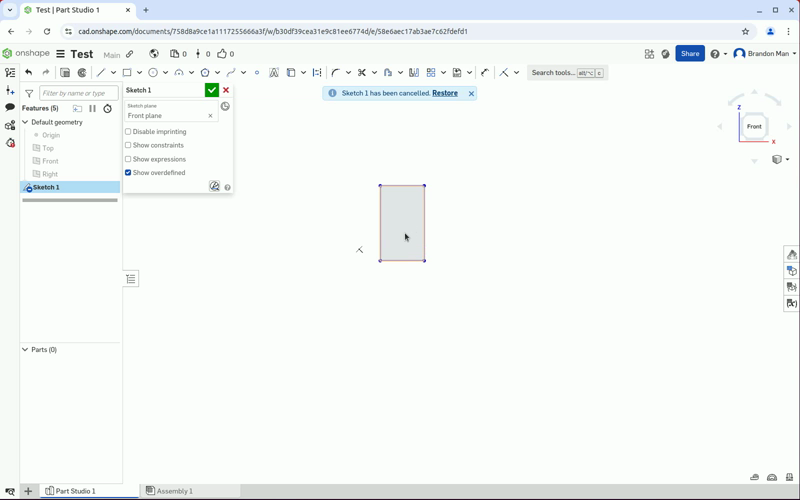
scroll(6)
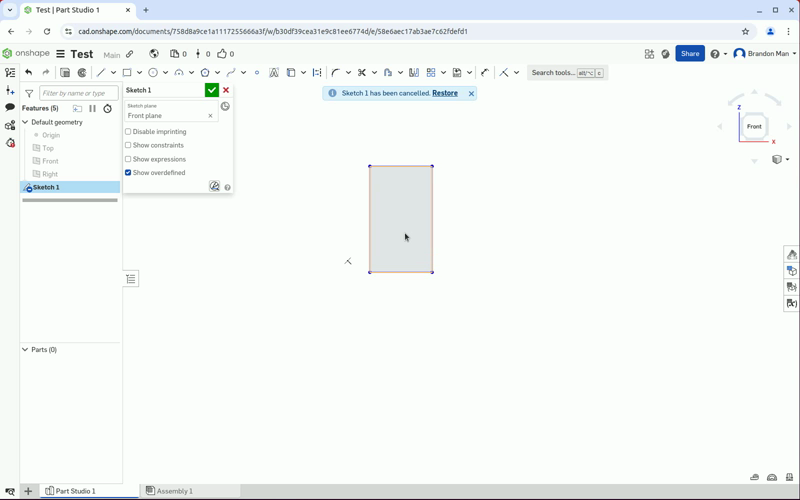
scroll(6)
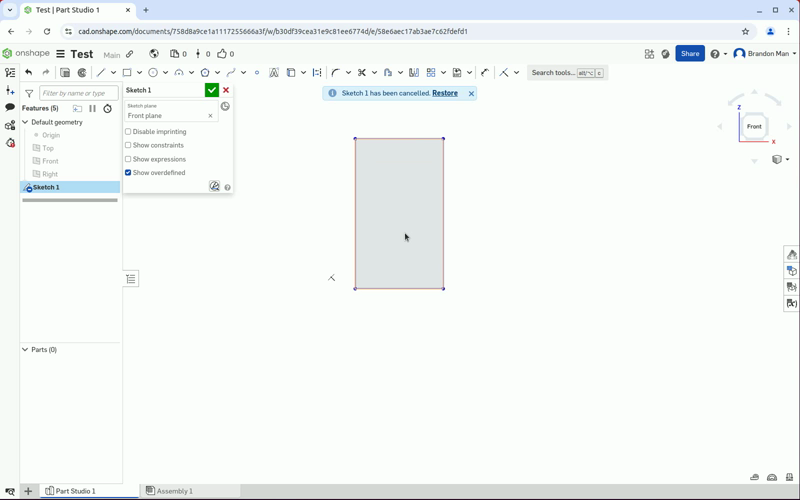
scroll(6)
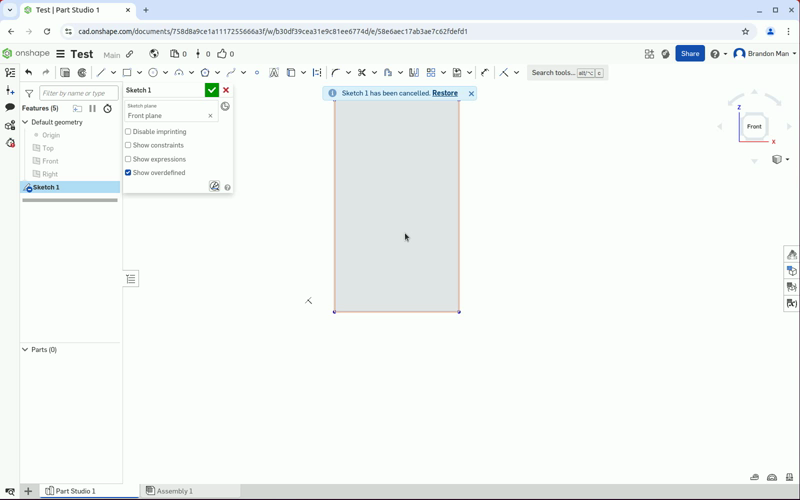
scroll(6)
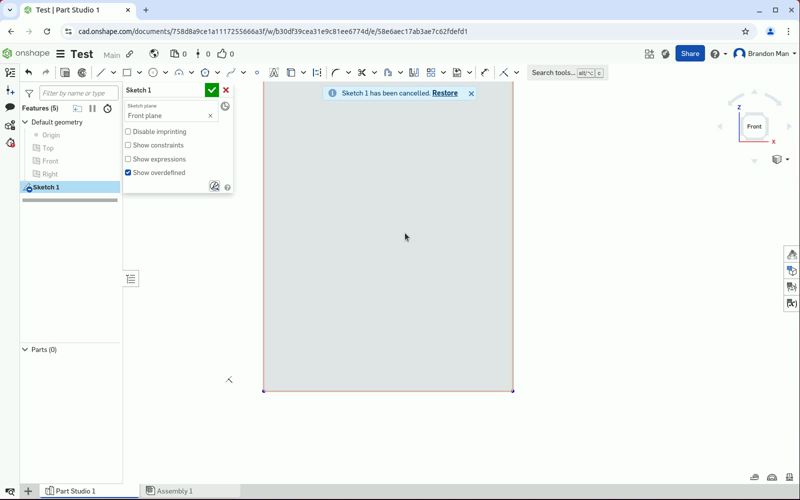
click(405, 232)
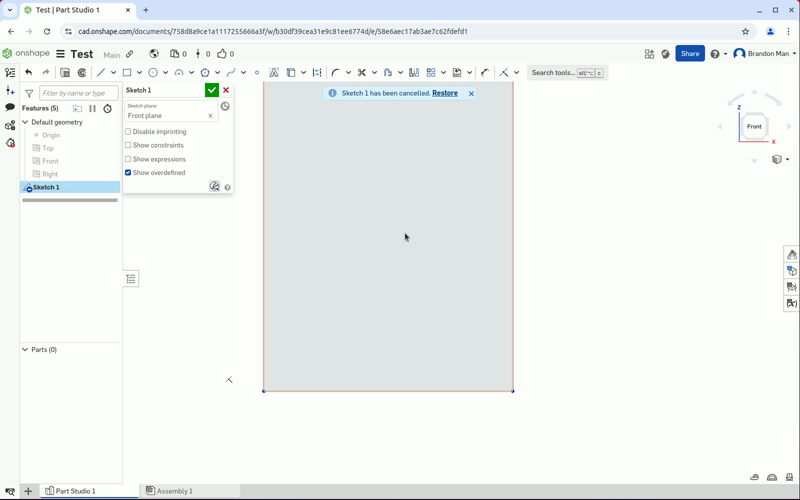
scroll(-6)
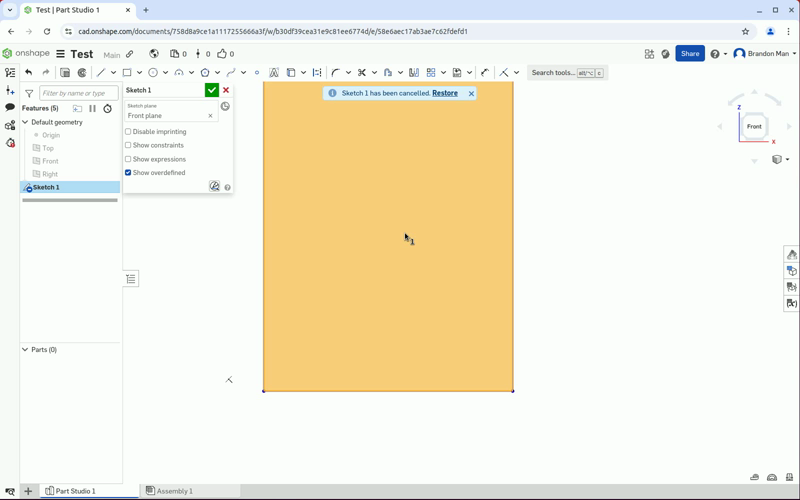
scroll(-6)
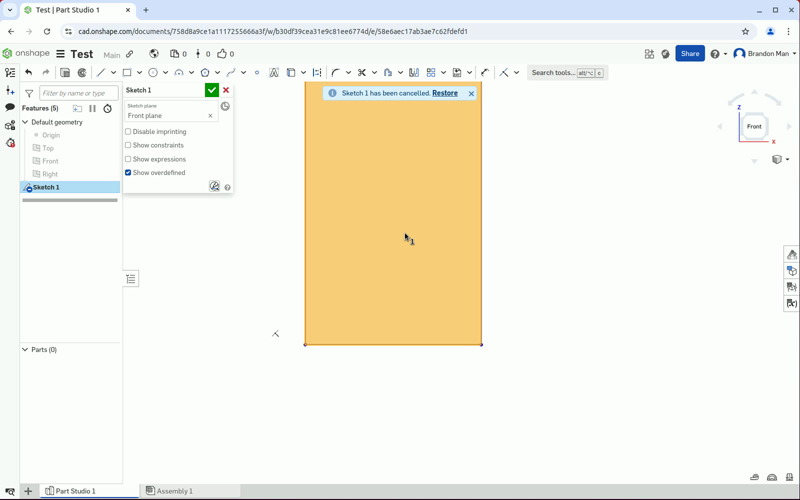
scroll(-6)
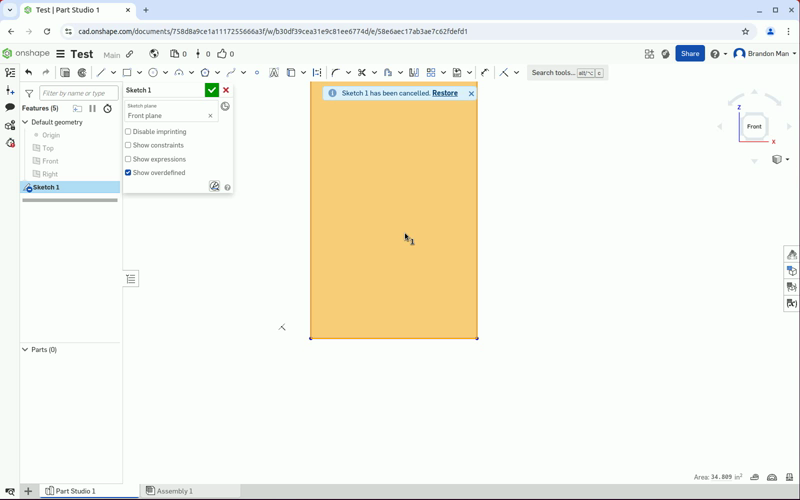
scroll(-6)
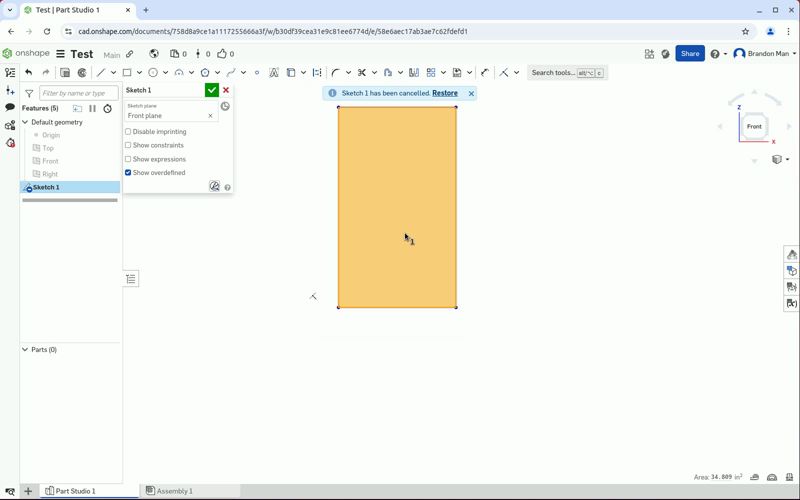
scroll(-6)
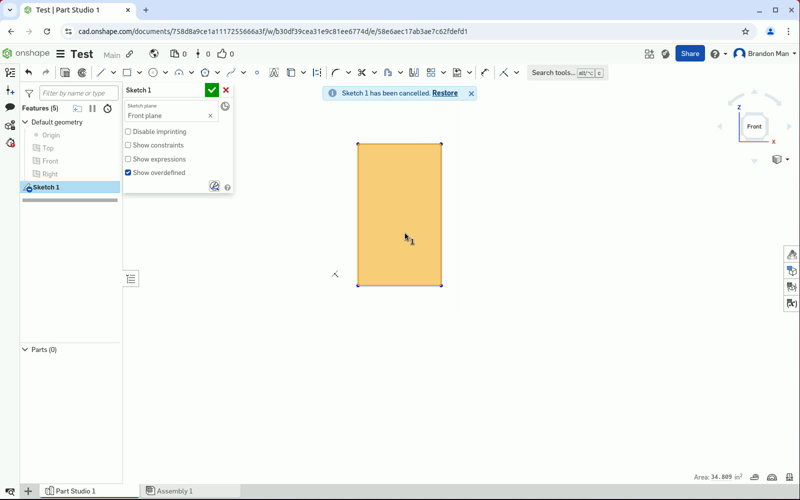
scroll(-6)
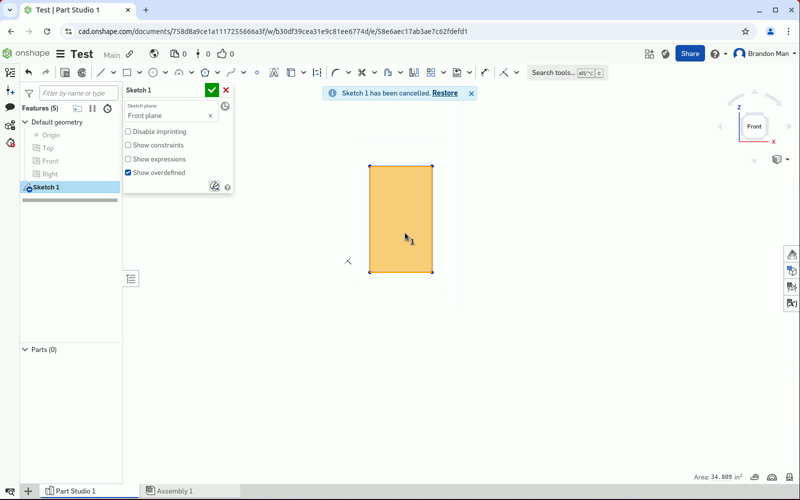
scroll(-6)
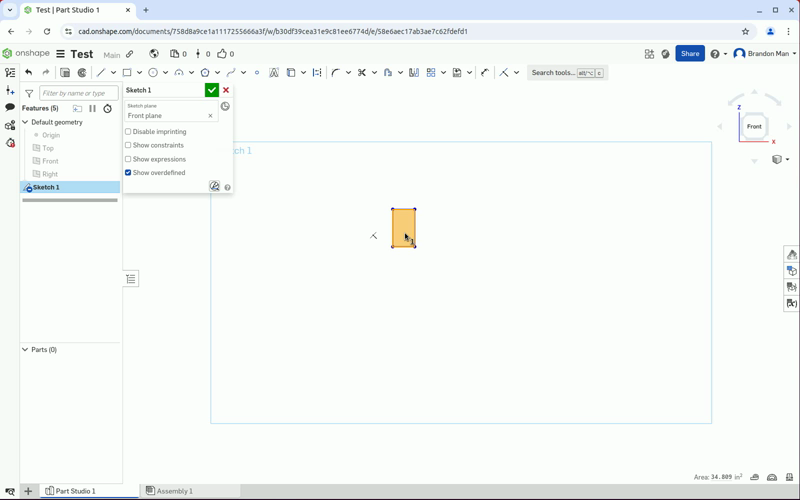
mouse_move(73, 352)
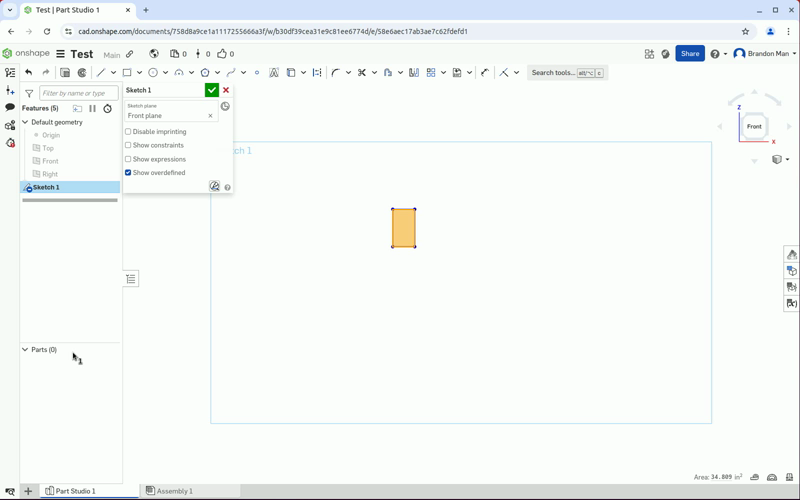
key(shift+y)
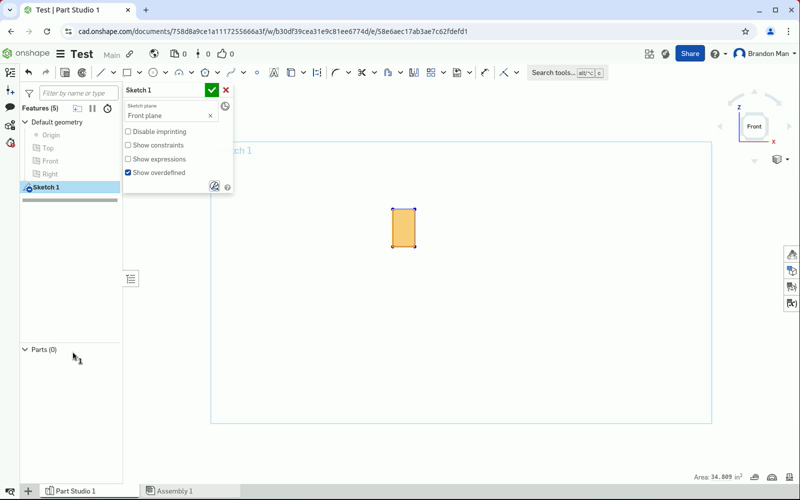
key(shift+e)
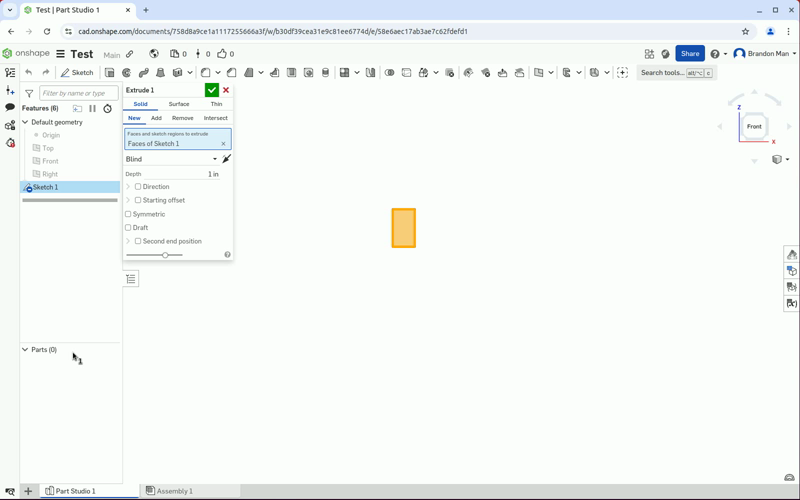
mouse_move(143, 106)
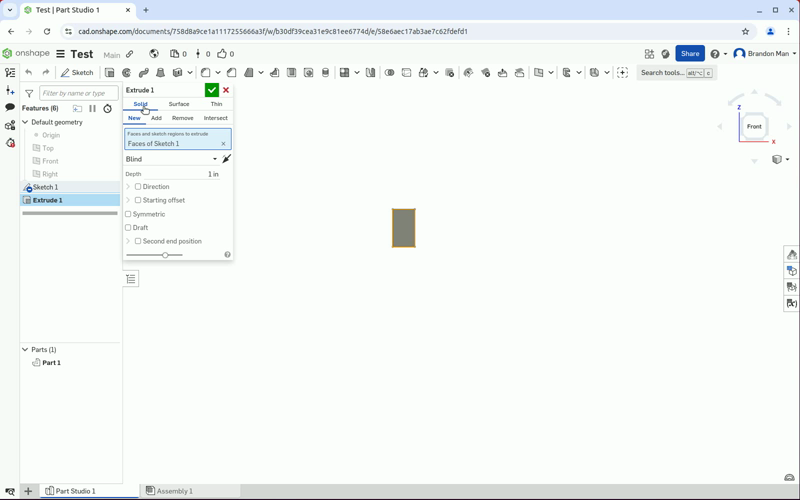
click(143, 106)
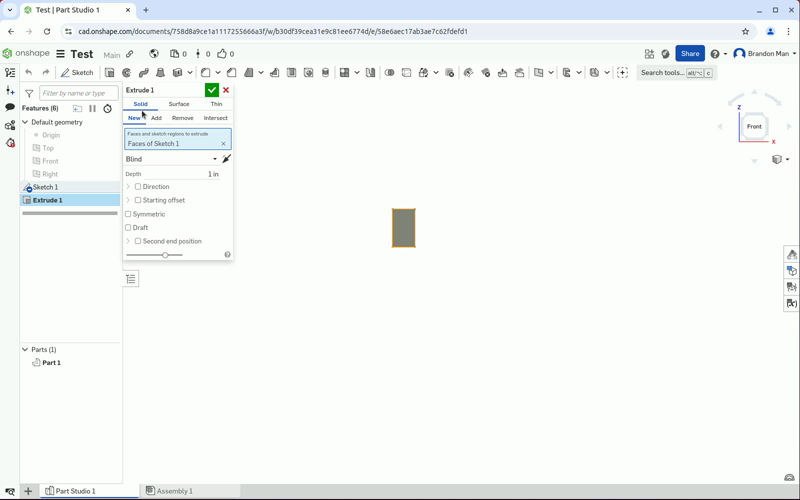
mouse_move(137, 120)
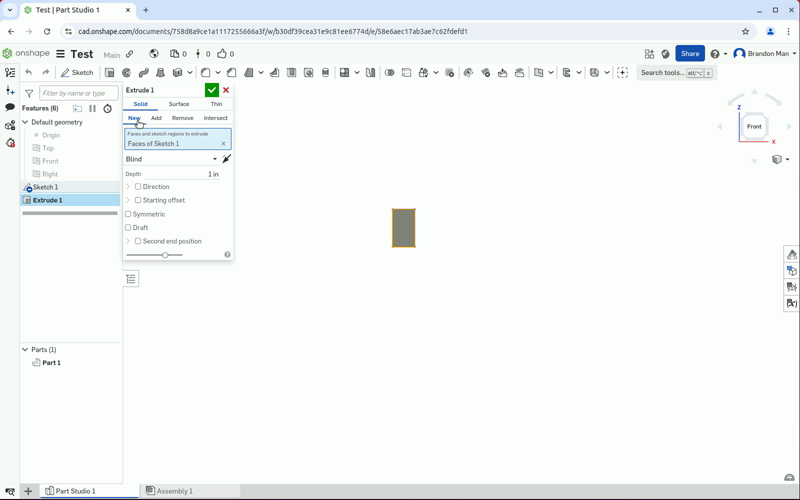
click(137, 120)
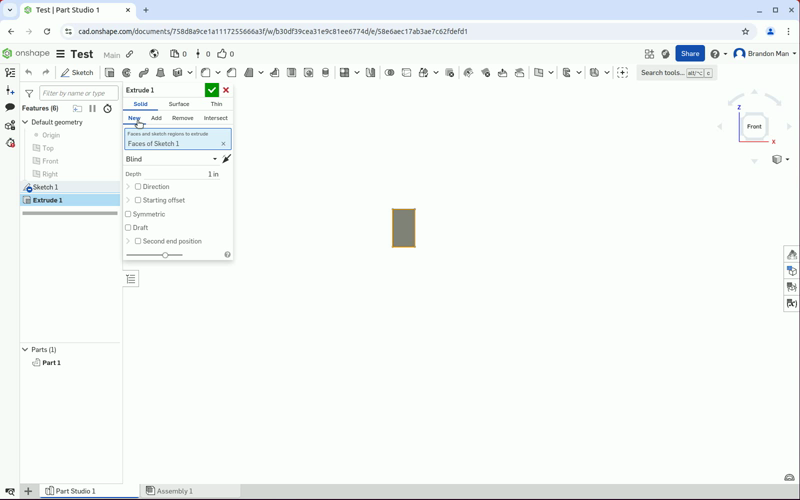
key(tab, 4)
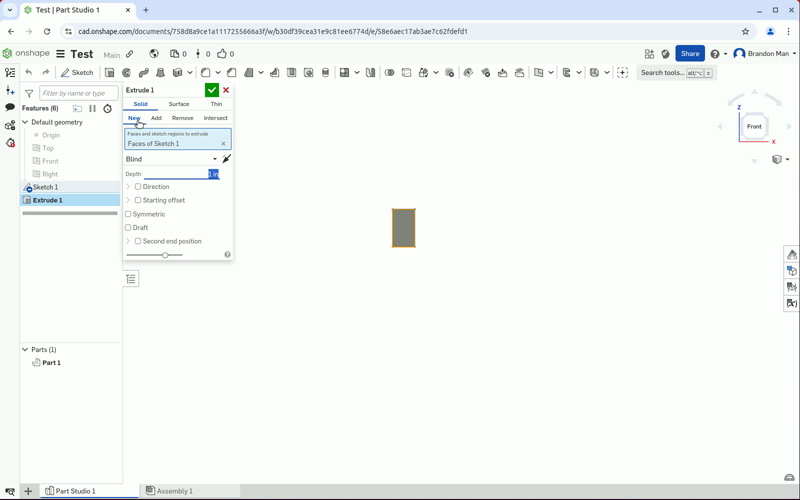
text(4.574)
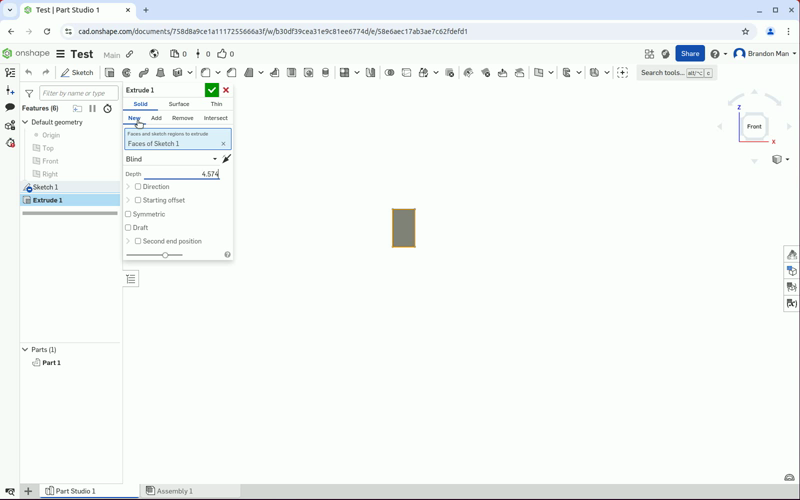
key(enter)
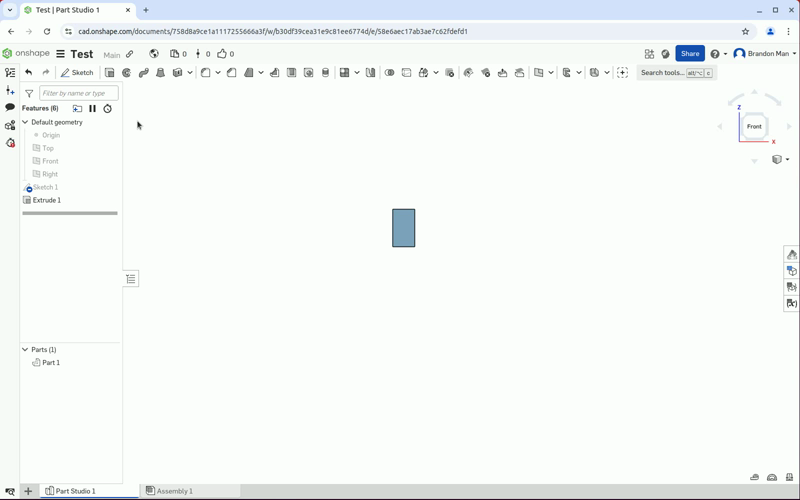
key(shift+h)
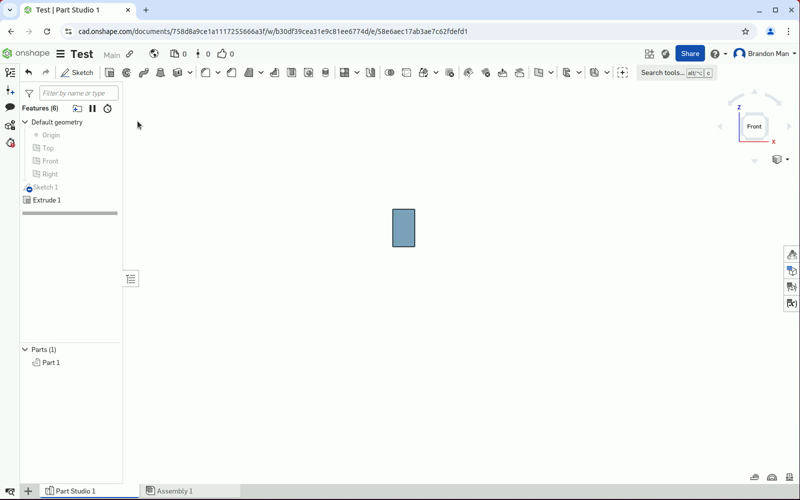
key(shift+h)
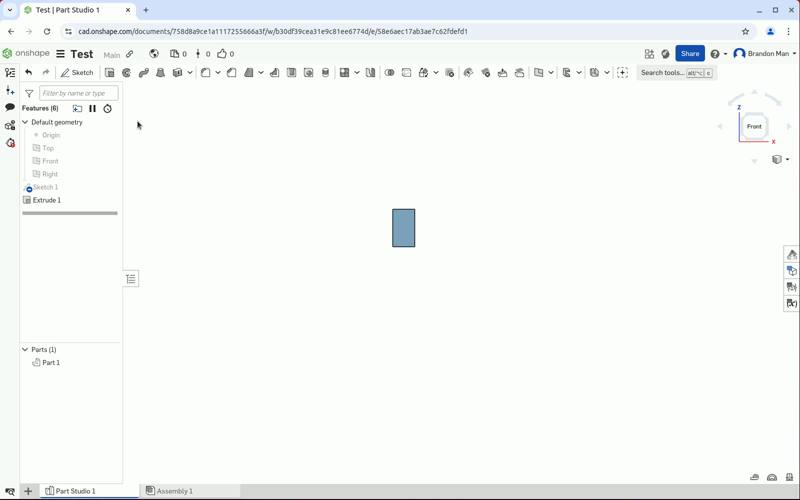
mouse_move(73, 189)
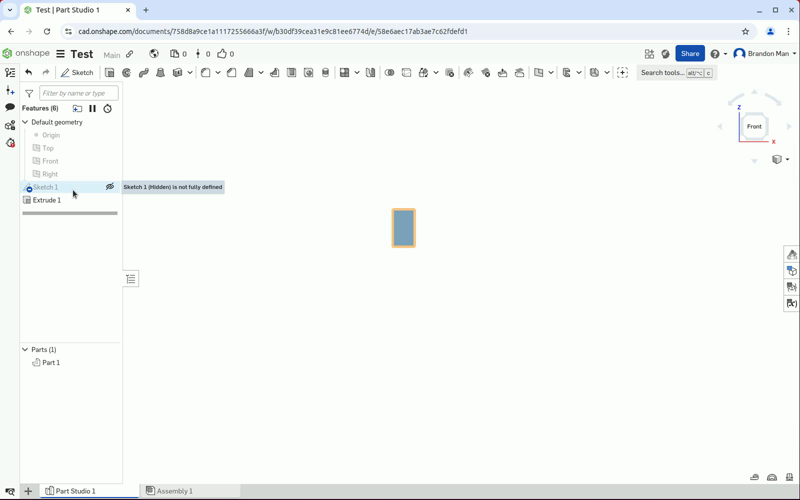
click(73, 189)
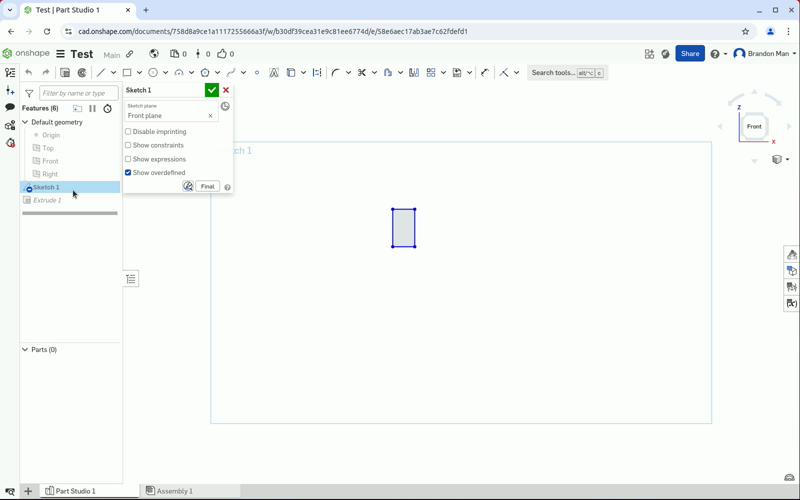
mouse_move(229, 92)
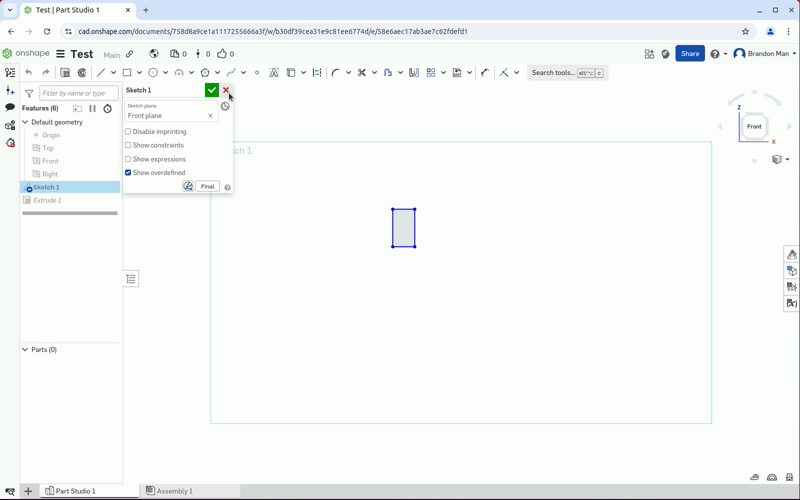
click(229, 92)
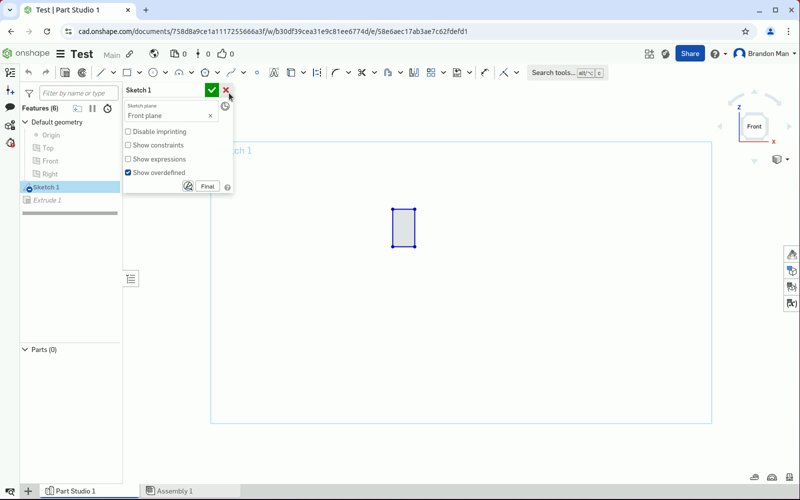
key(shift+s)
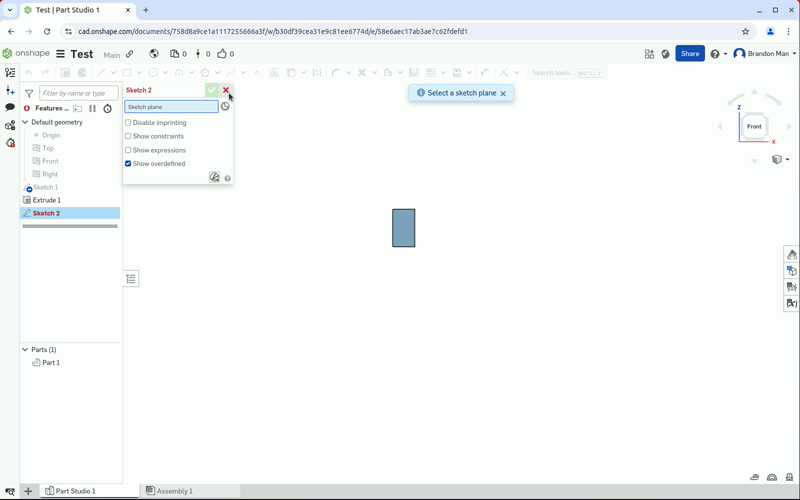
mouse_move(73, 163)
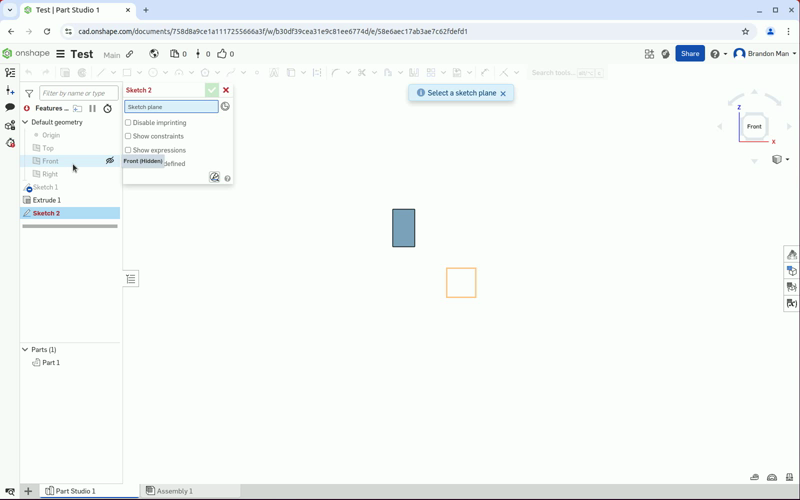
click(73, 163)
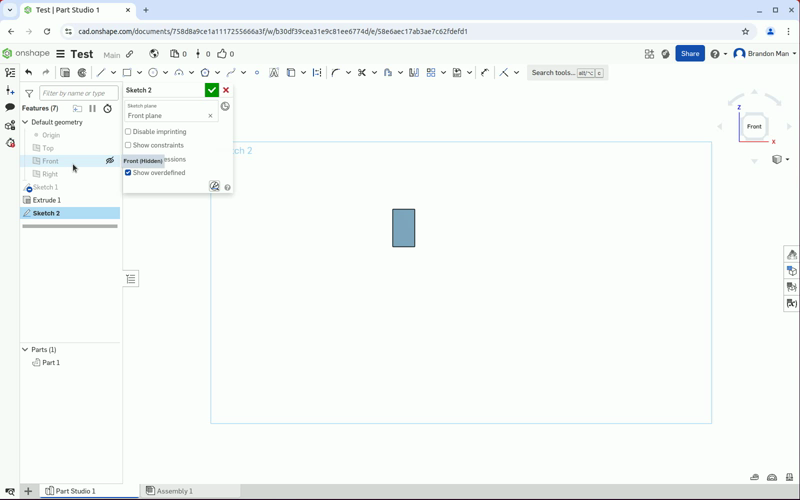
mouse_move(73, 352)
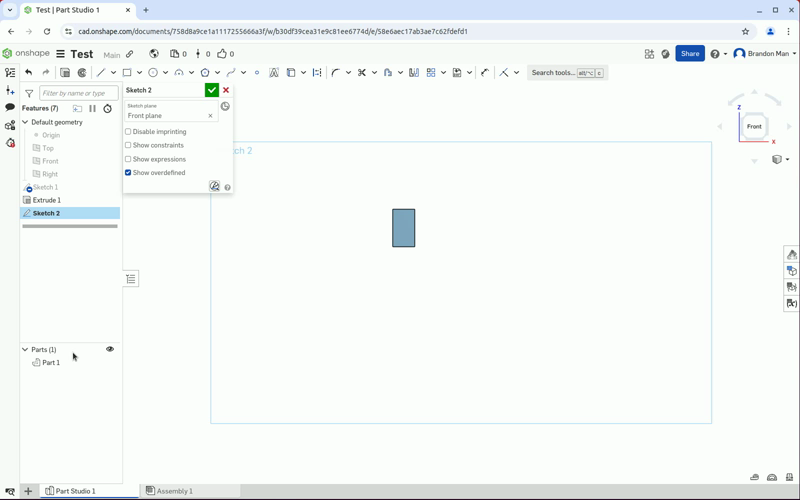
key(y)
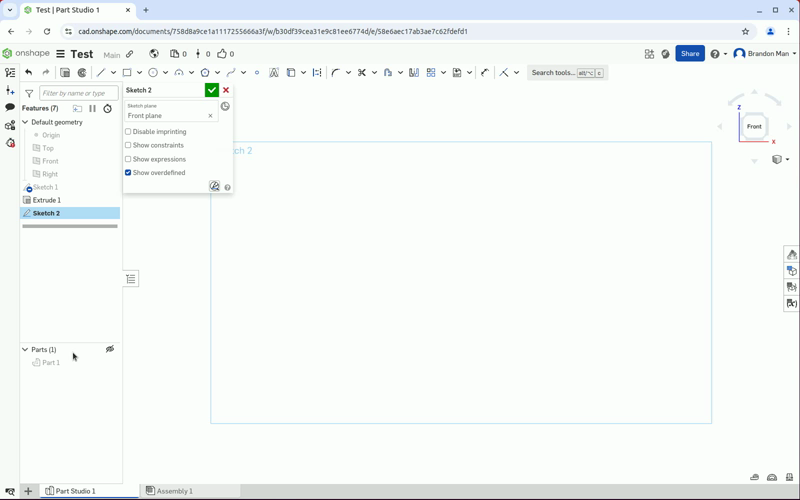
key(l)
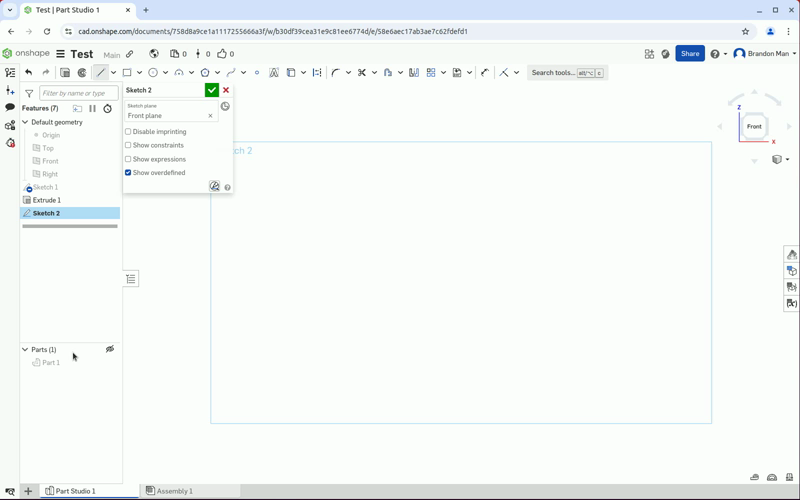
key_down(shift)
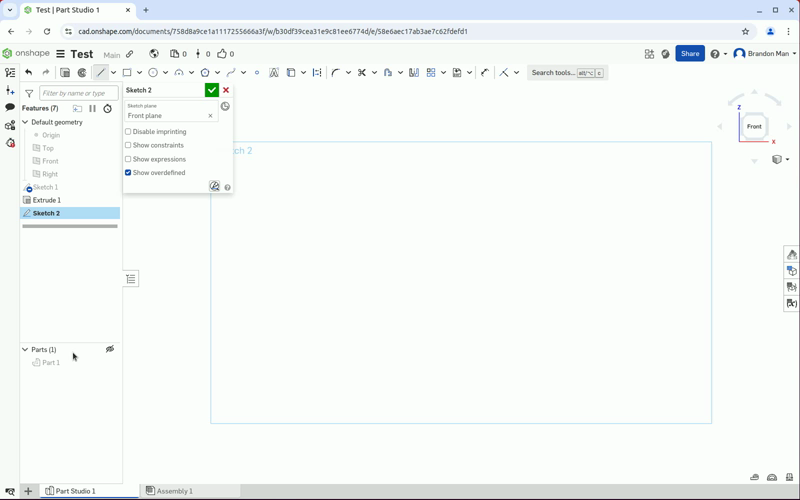
mouse_move(444, 243)
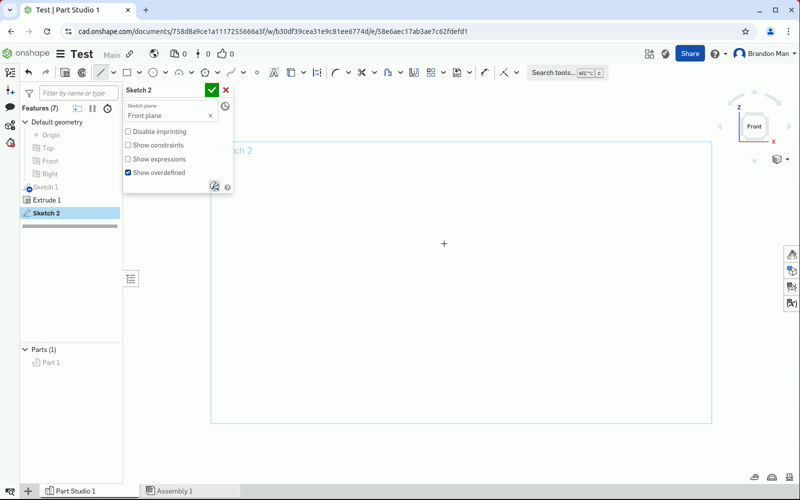
click(444, 243)
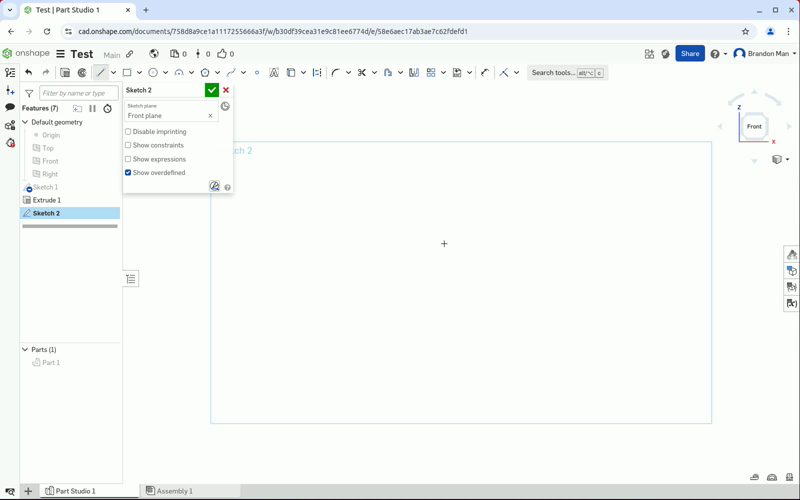
key_up(shift)
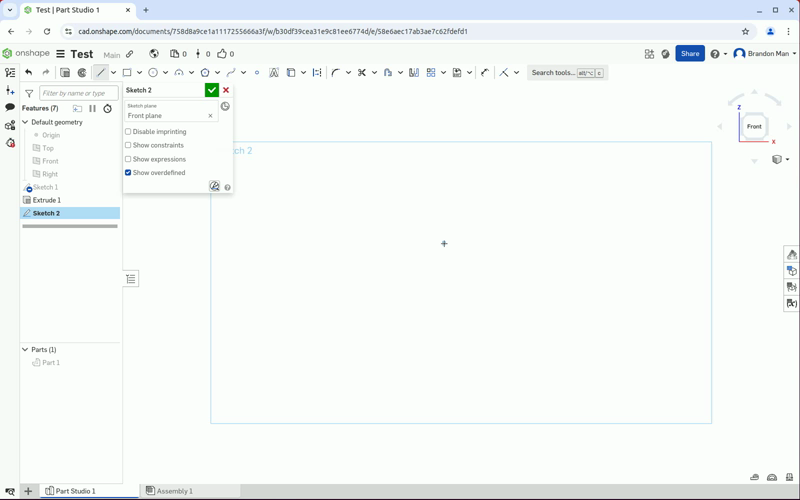
key_down(shift)
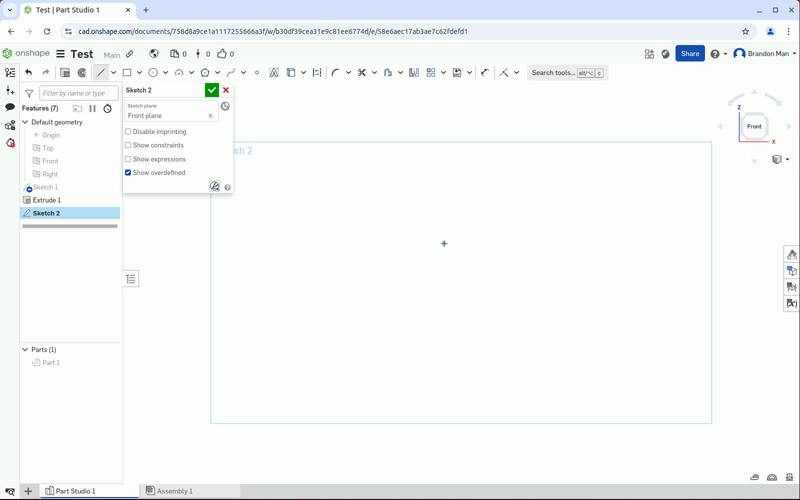
mouse_move(548, 243)
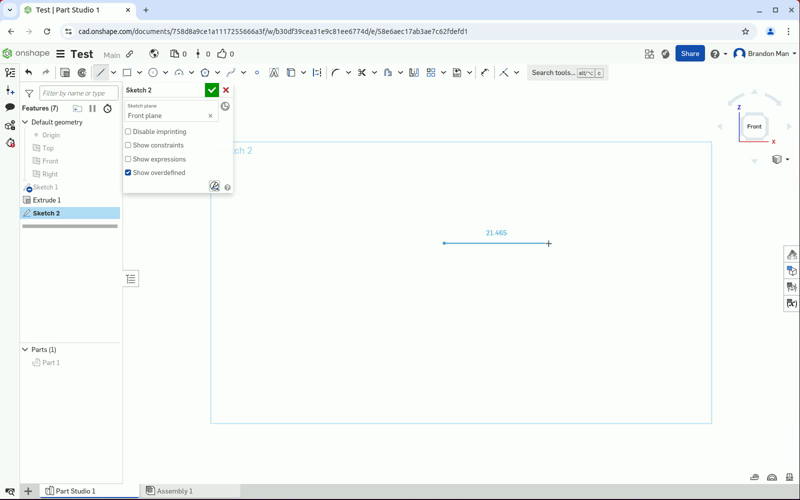
click(548, 243)
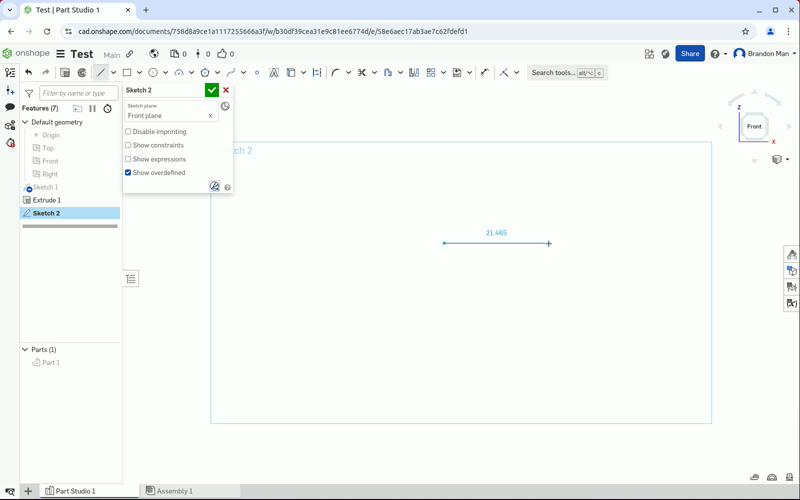
key_up(shift)
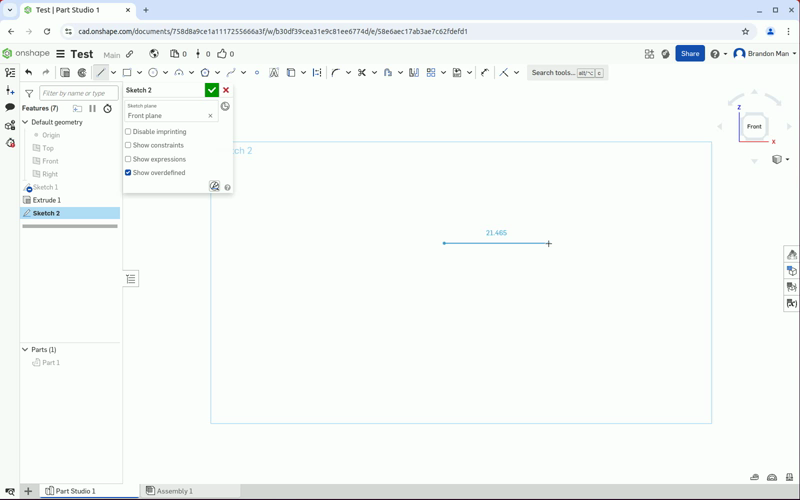
key_down(shift)
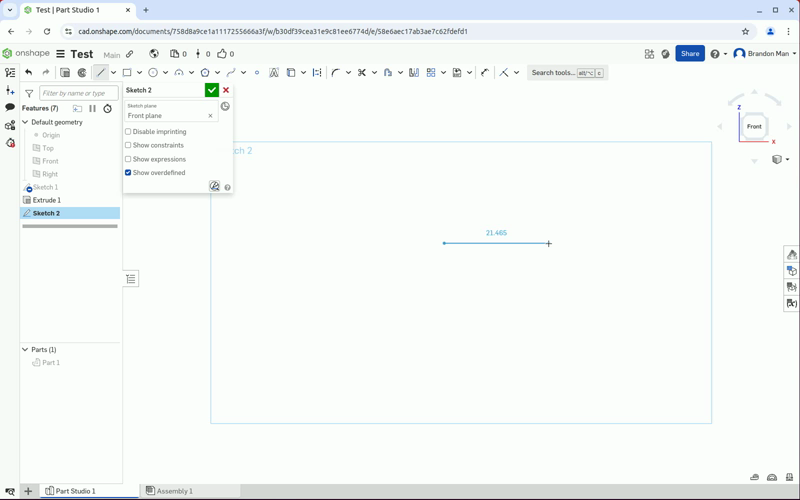
mouse_move(548, 170)
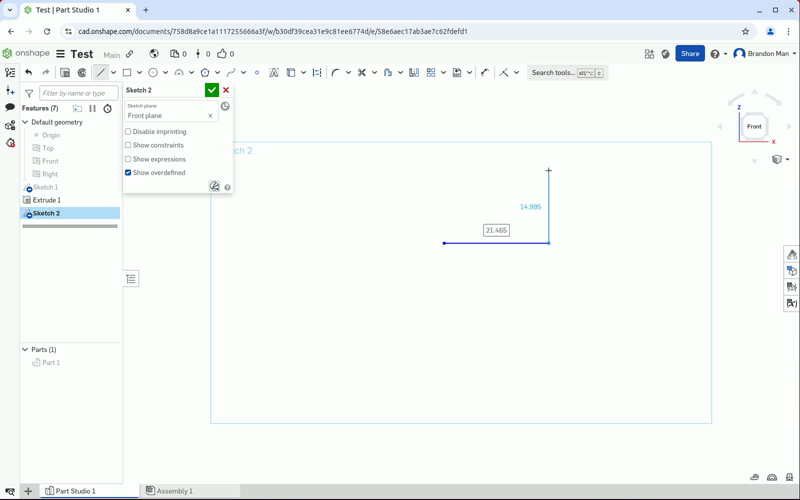
click(548, 170)
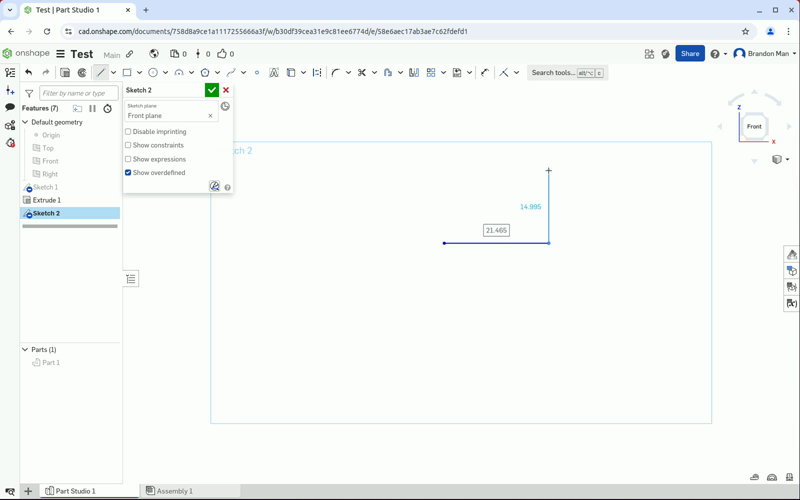
key_up(shift)
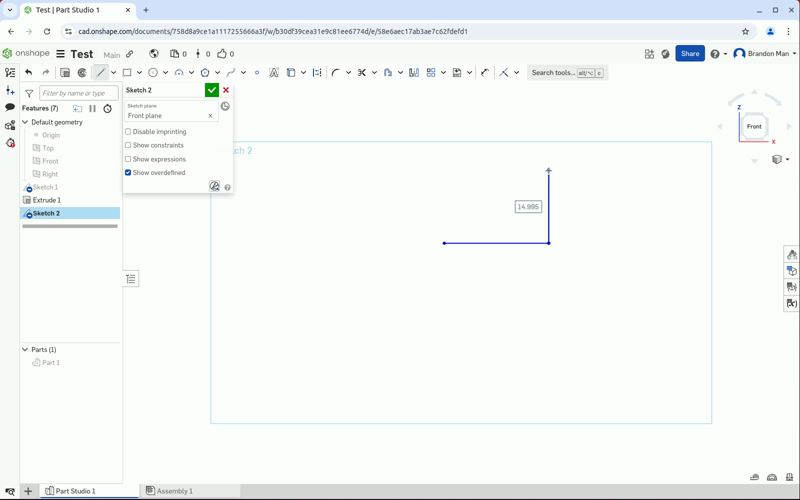
key_down(shift)
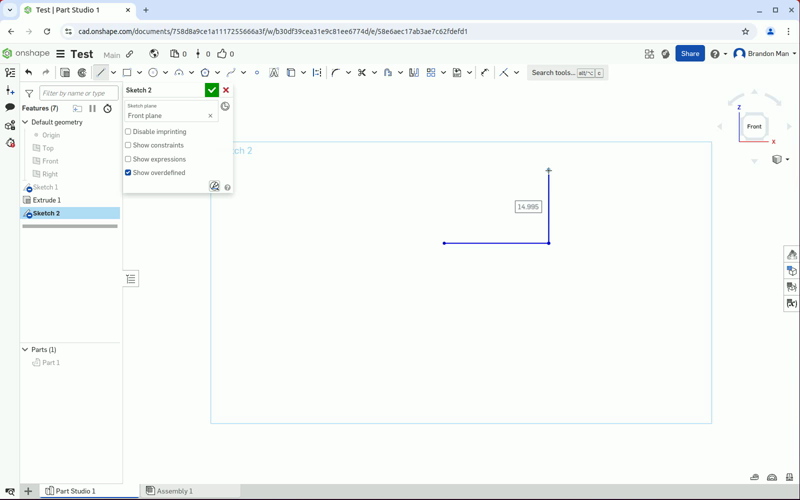
mouse_move(444, 170)
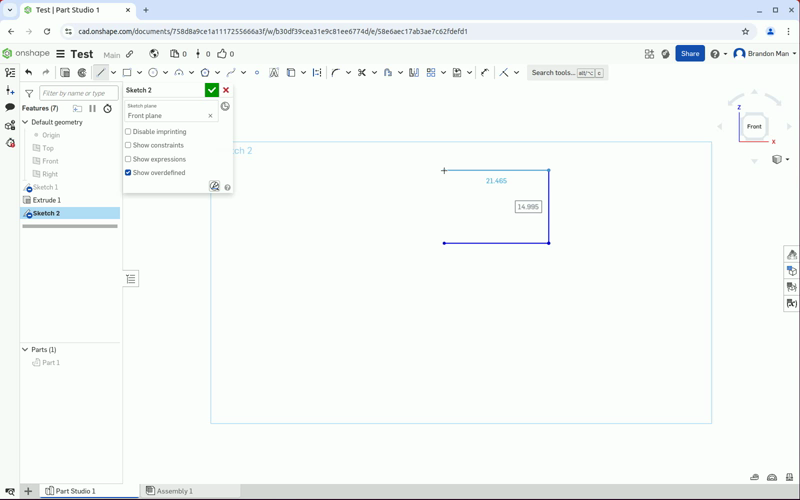
click(444, 170)
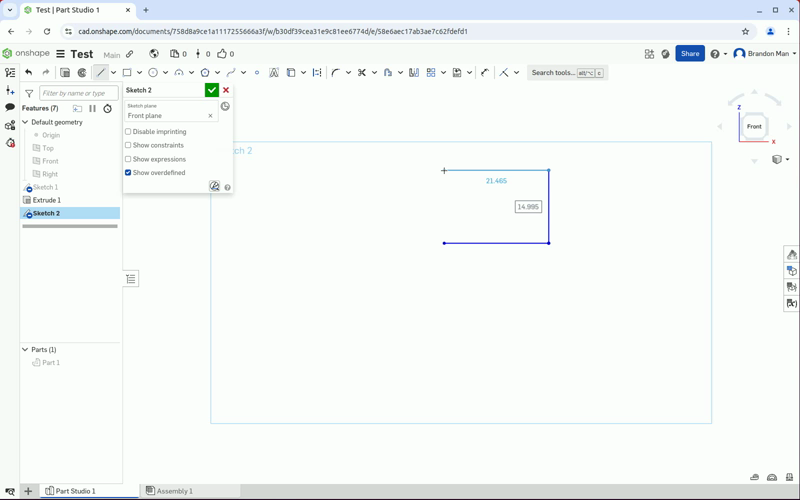
key_up(shift)
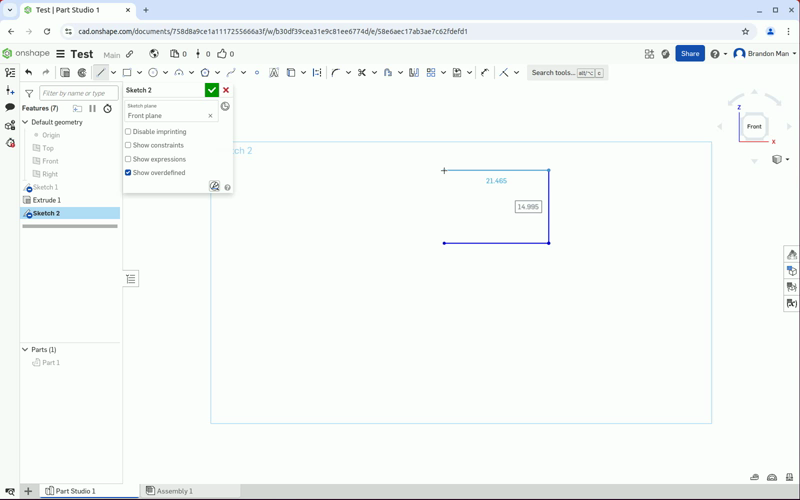
key_down(shift)
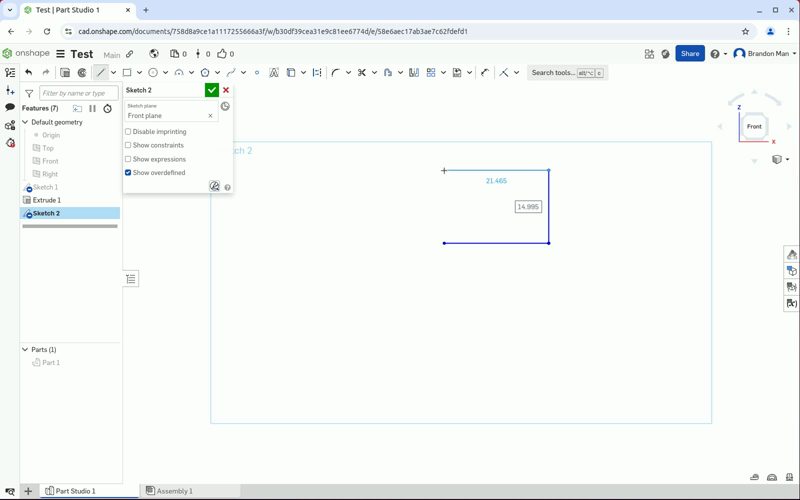
mouse_move(444, 243)
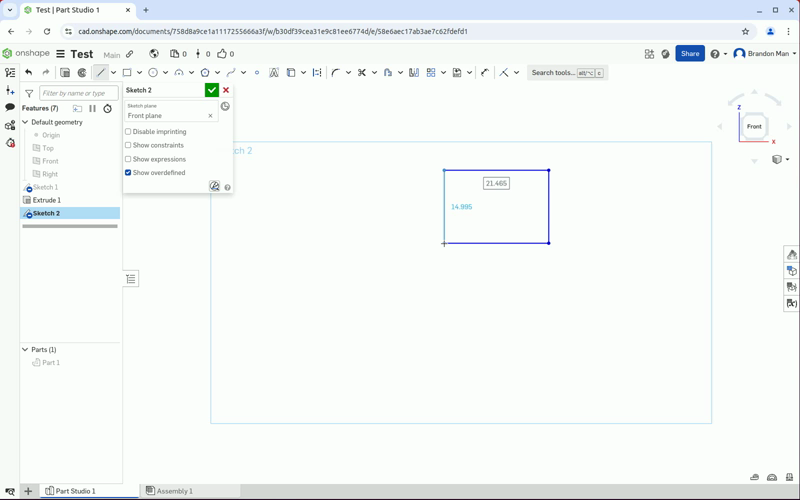
key_up(shift)
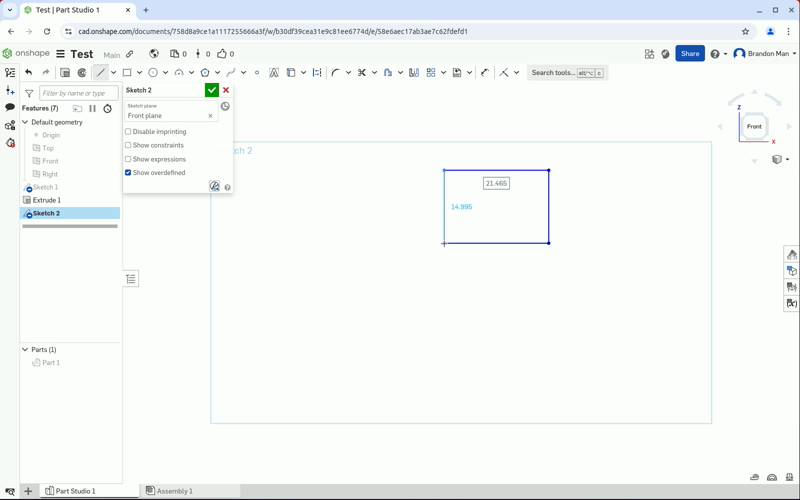
click(444, 243)
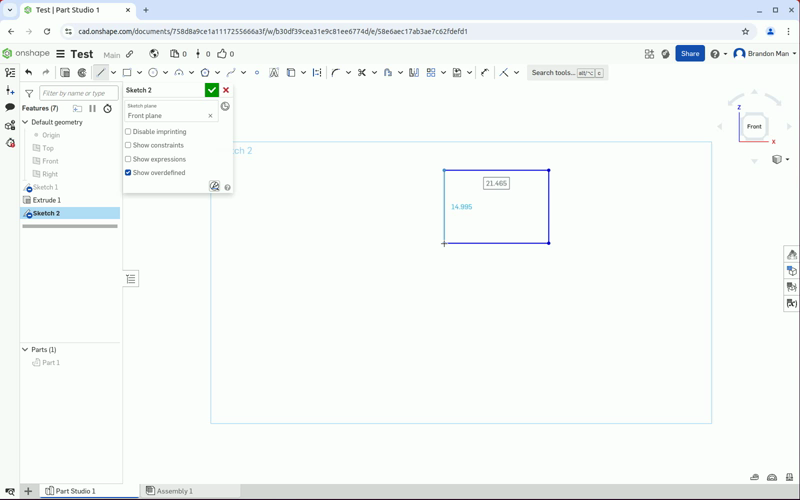
key(esc)
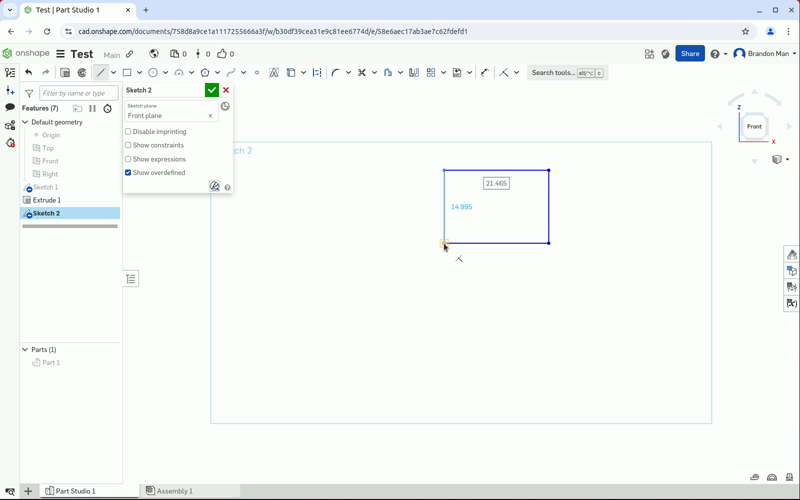
mouse_move(511, 215)
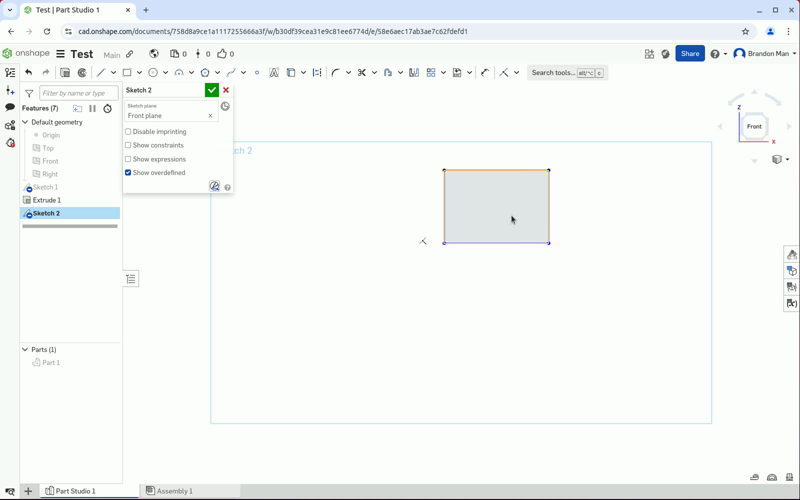
click(511, 215)
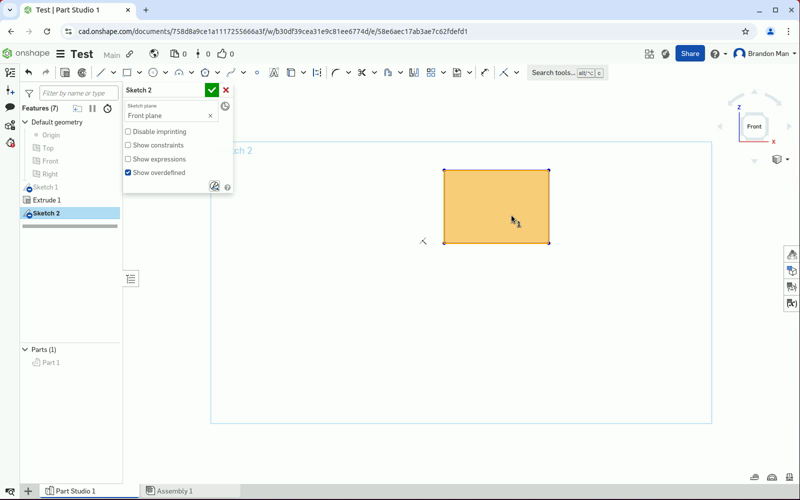
mouse_move(73, 352)
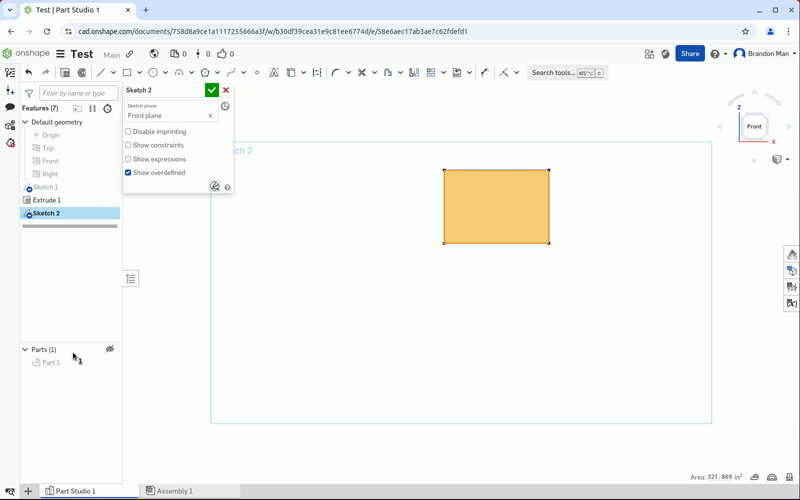
key(shift+y)
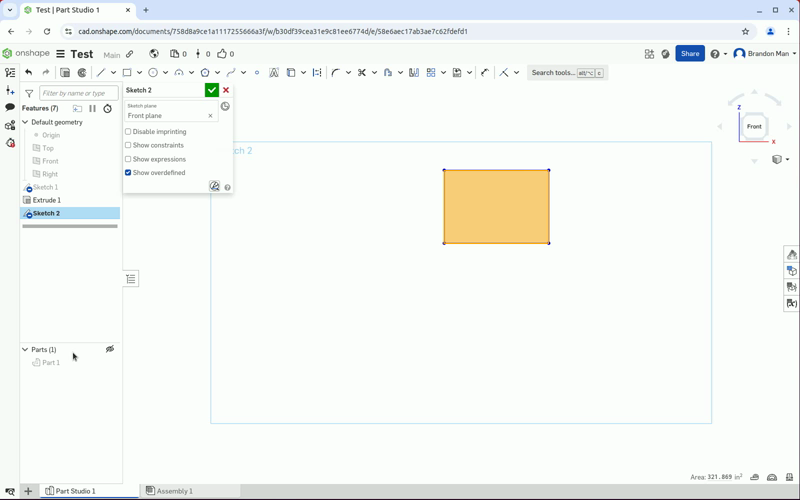
key(shift+e)
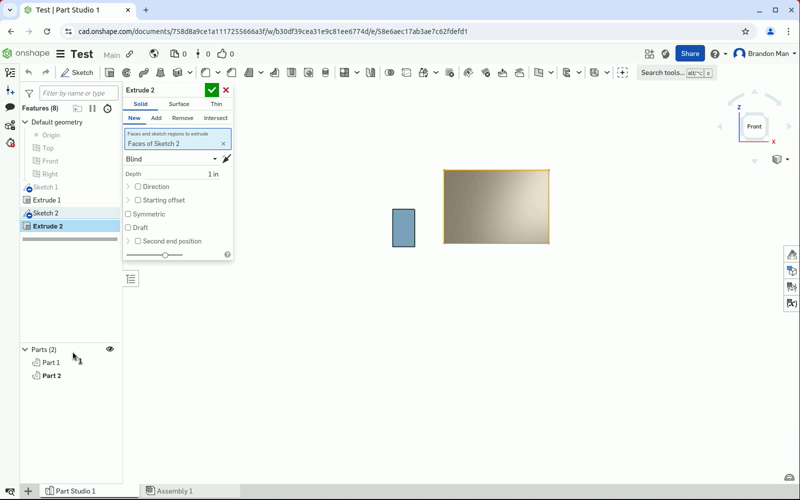
mouse_move(143, 106)
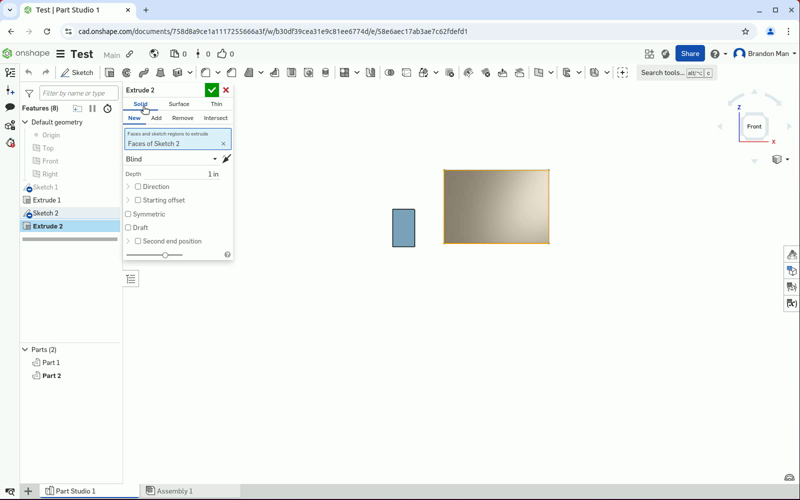
click(143, 106)
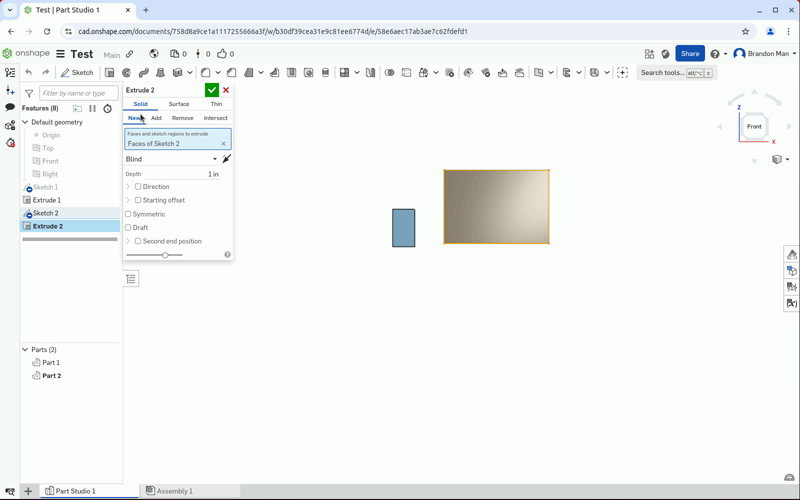
mouse_move(137, 120)
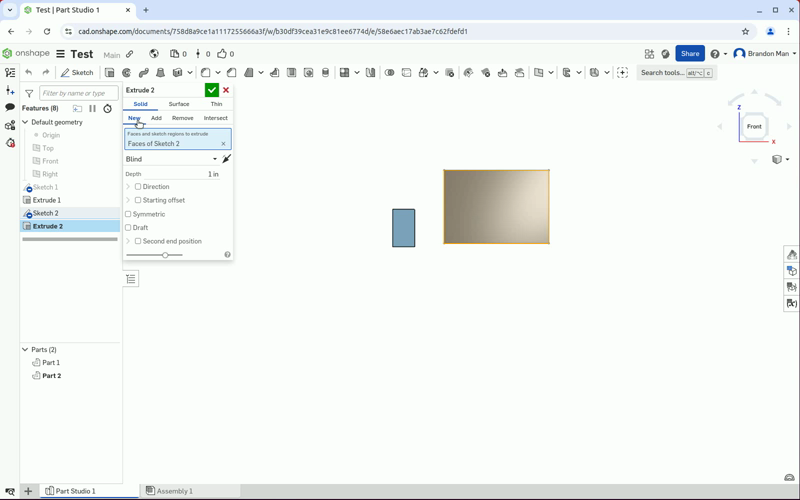
click(137, 120)
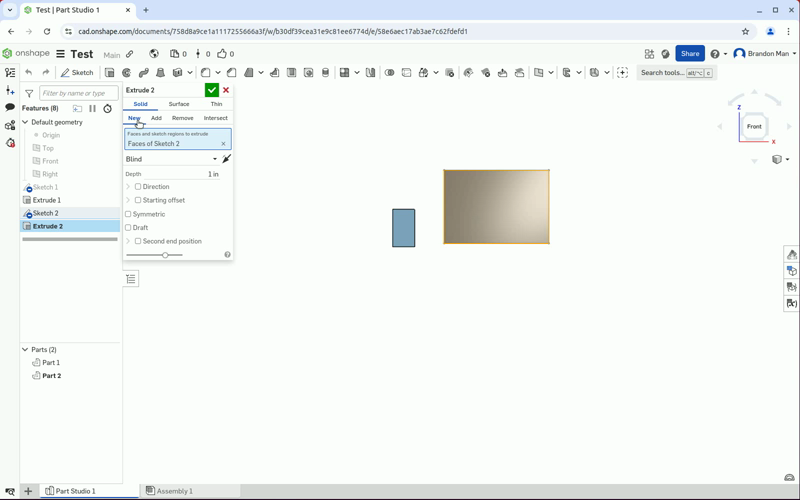
key(tab, 4)
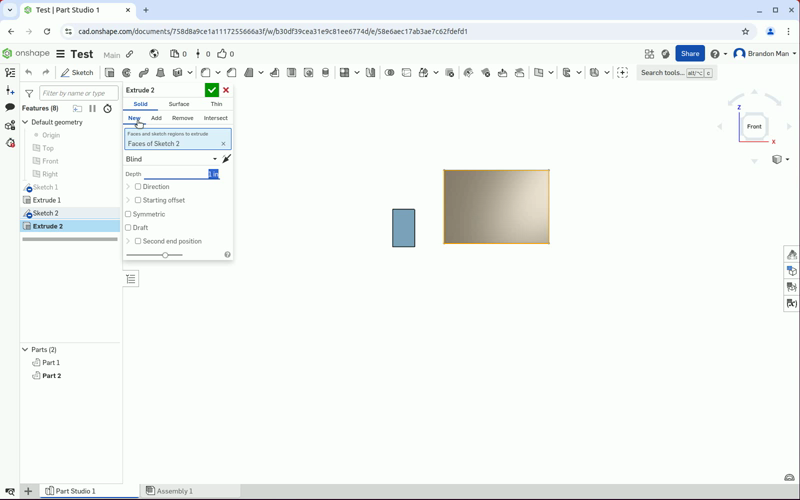
text(4.574)
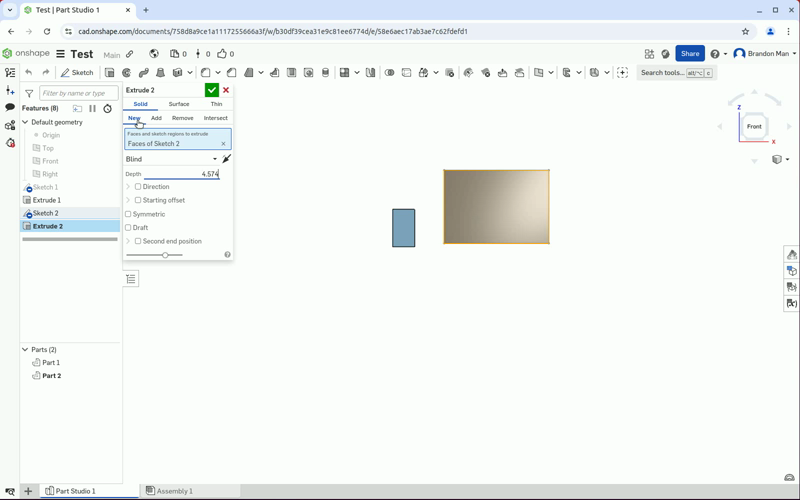
key(enter)
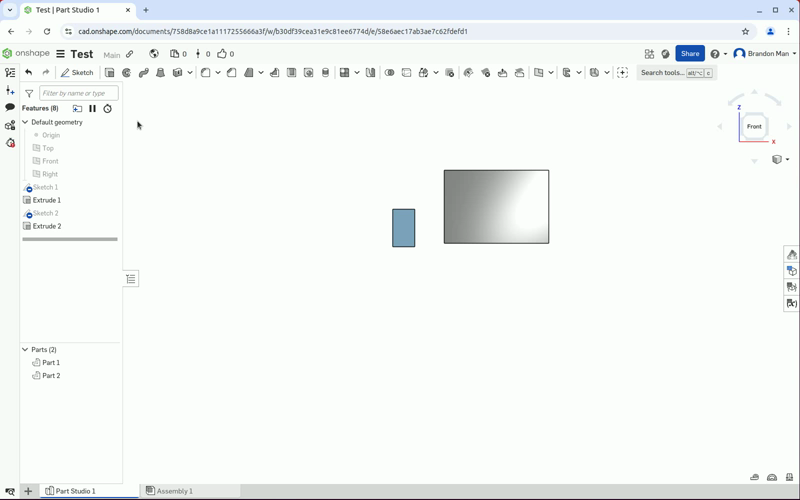
key(shift+h)
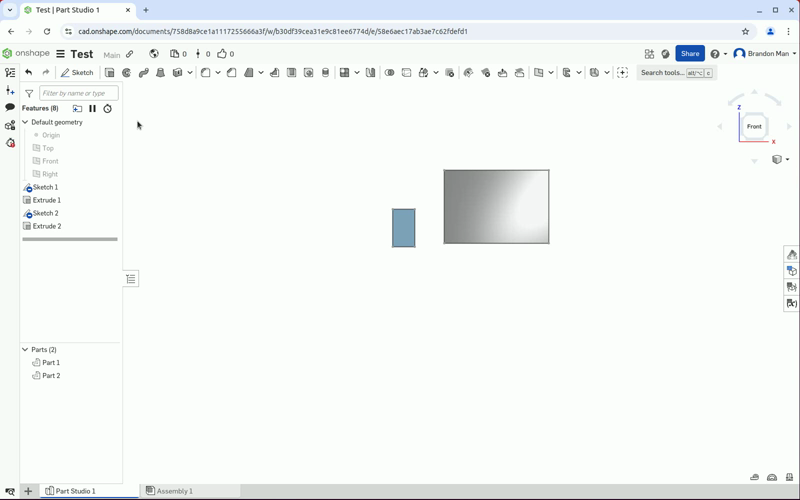
key(shift+h)
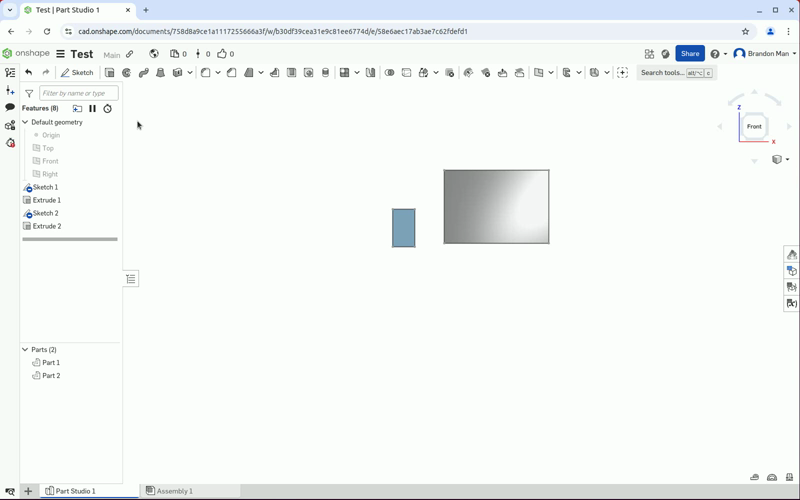
key(shift+7)
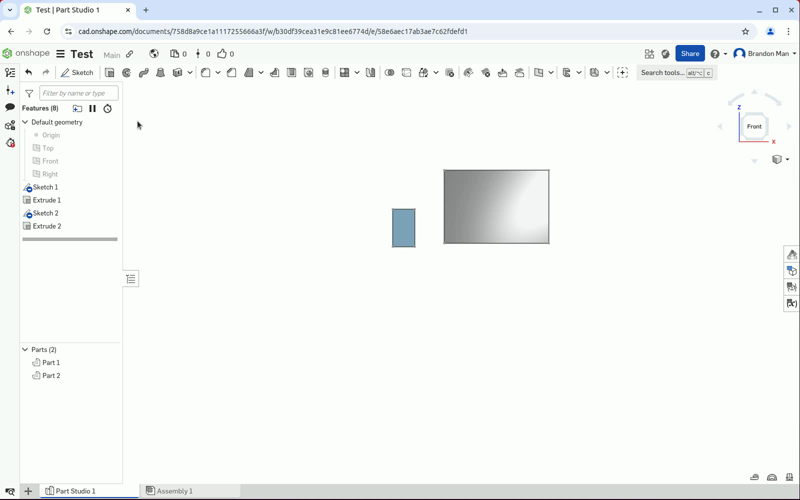
key(left, 2)
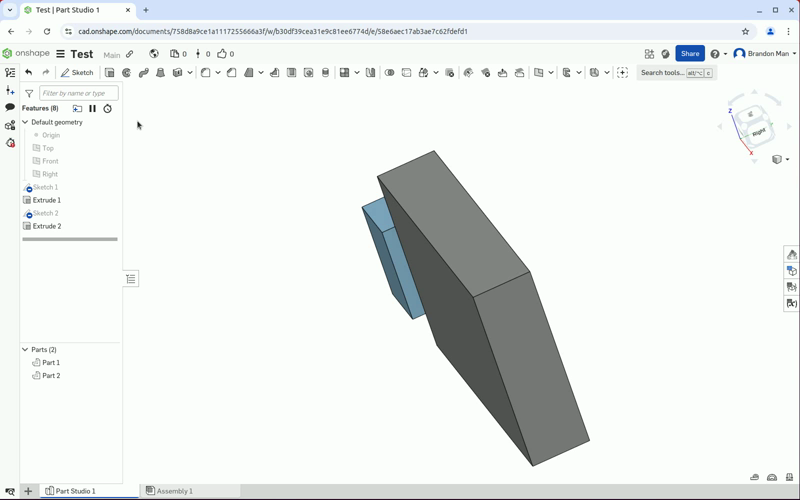
key(down, 2)
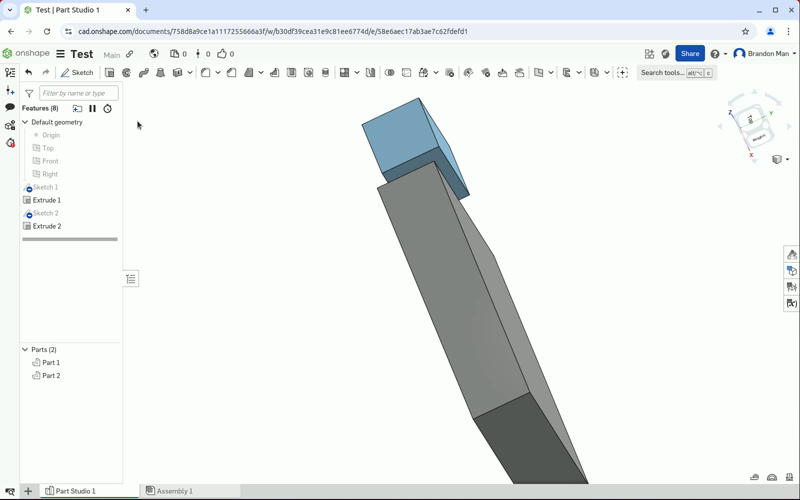
key(up, 2)
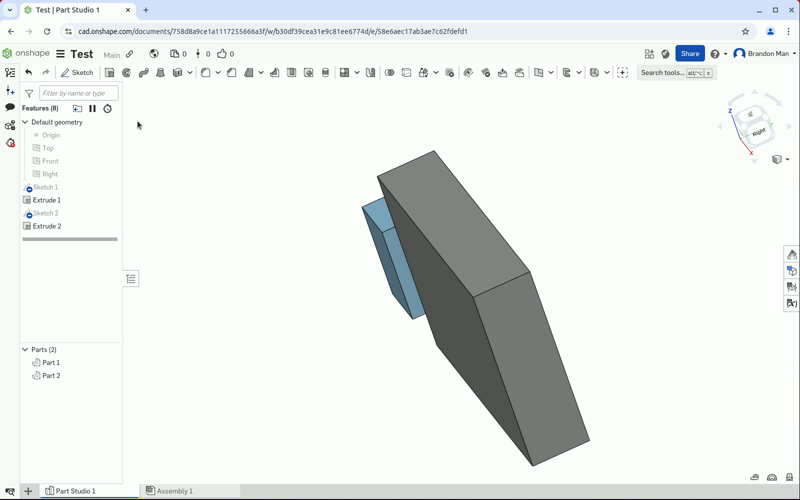
key(right, 2)
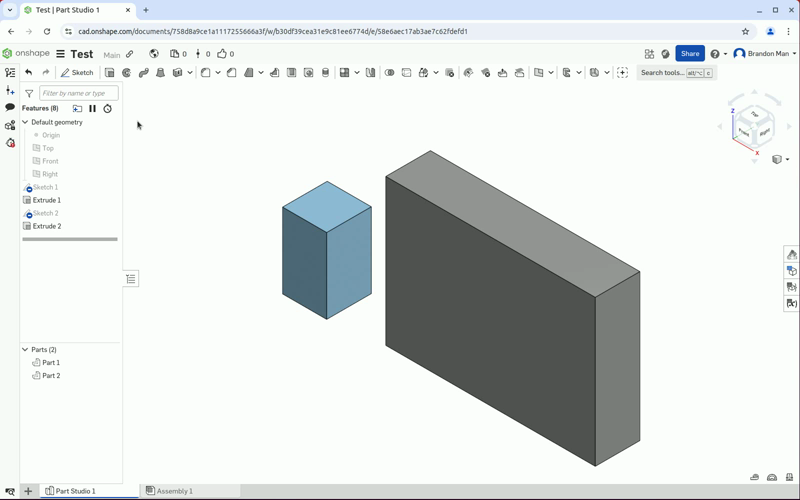
mouse_move(73, 189)
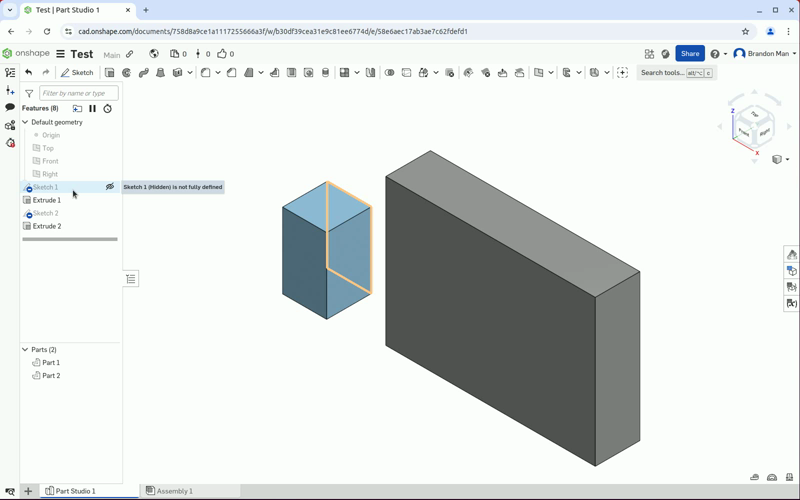
click(73, 189)